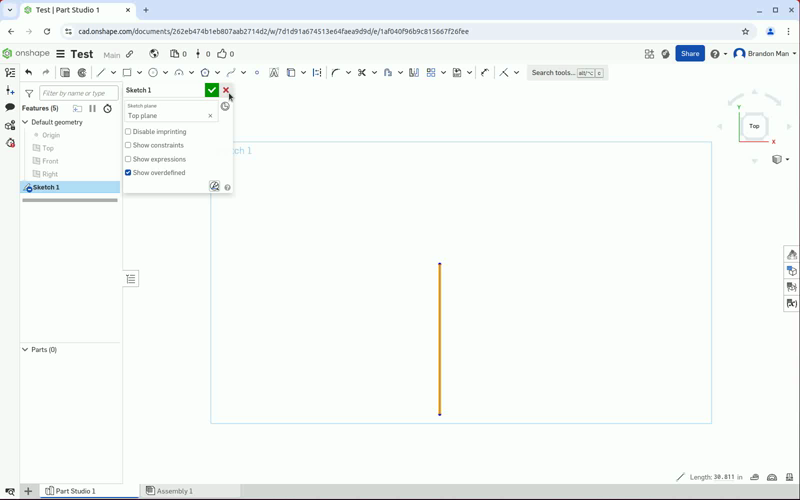
key(shift+h)
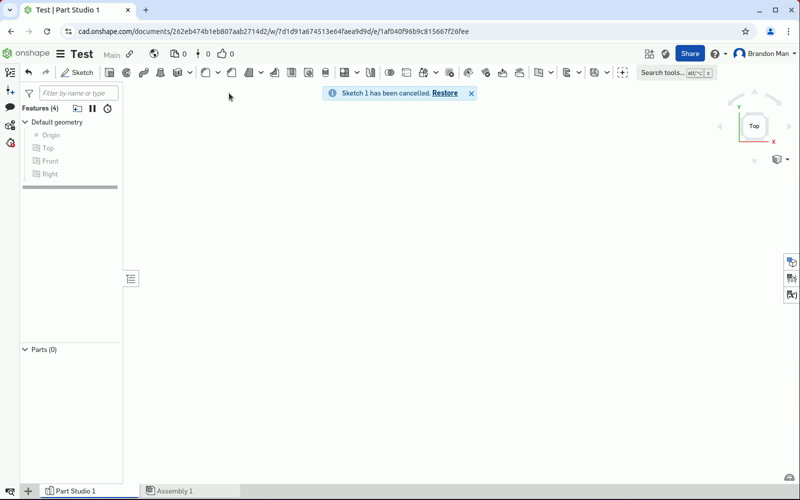
mouse_move(73, 352)
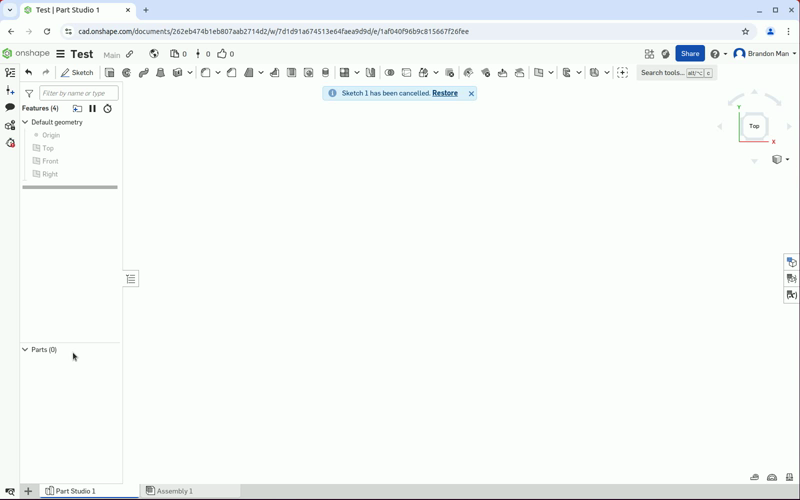
key(y)
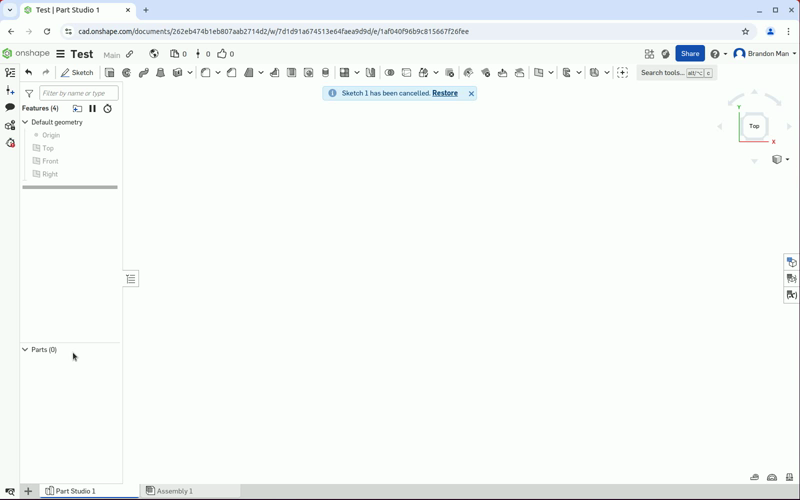
key(shift+p)
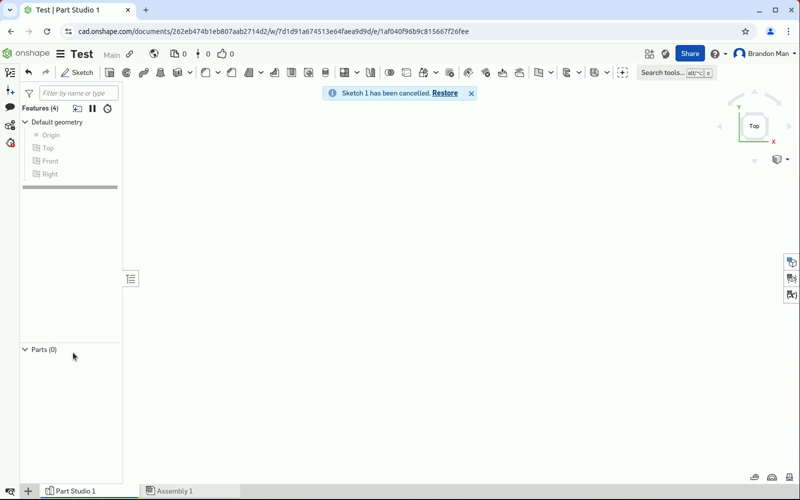
key(space)
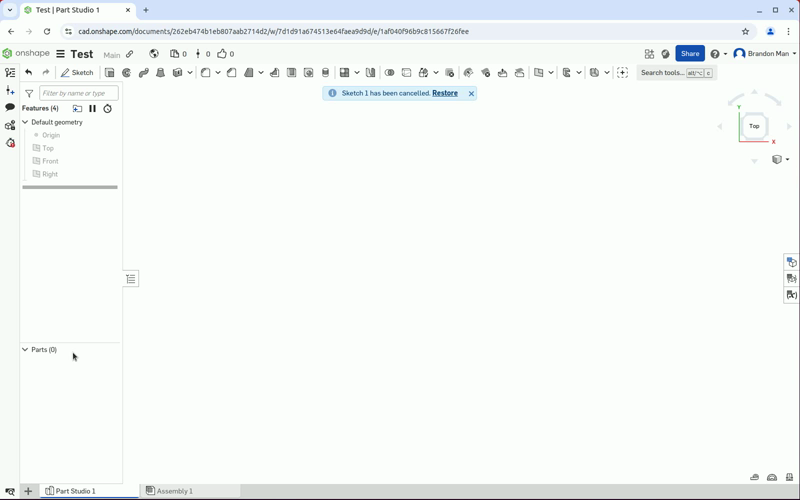
key_down(shift)
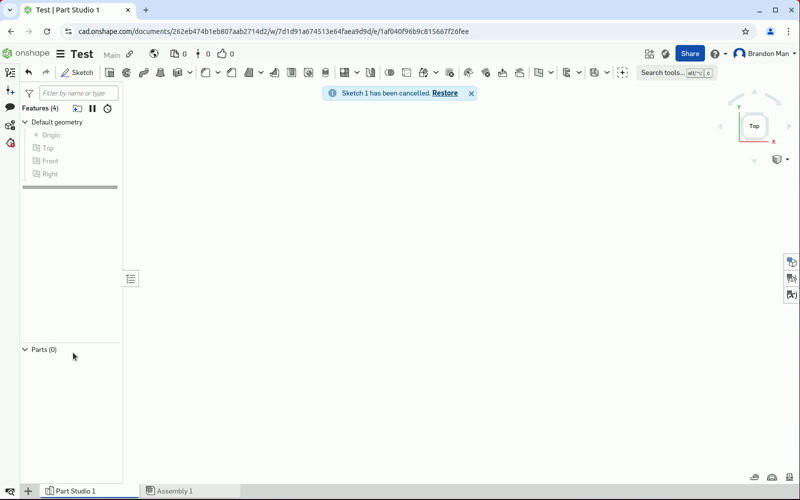
key(up)
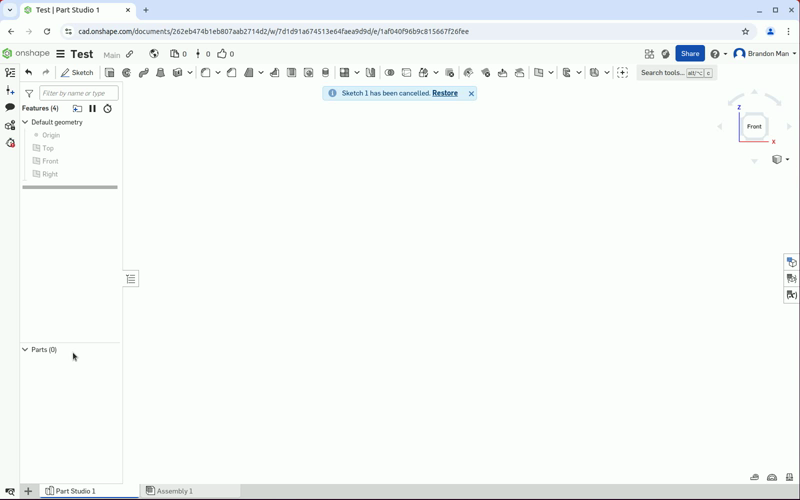
key_up(shift)
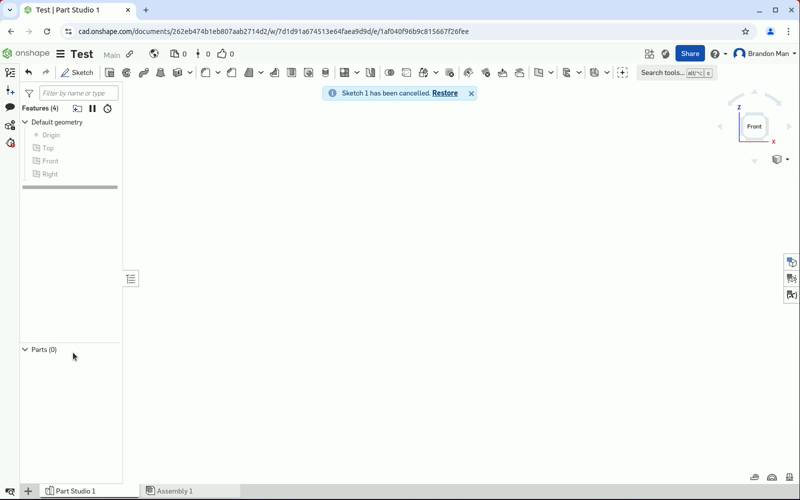
key(space)
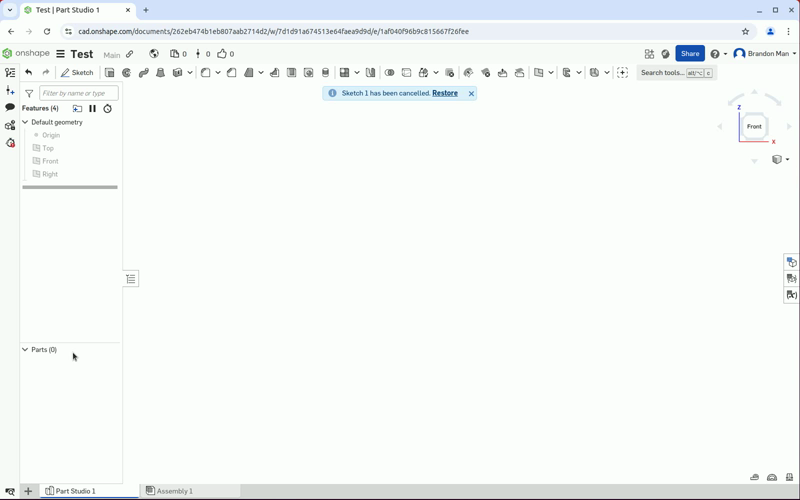
key_down(shift)
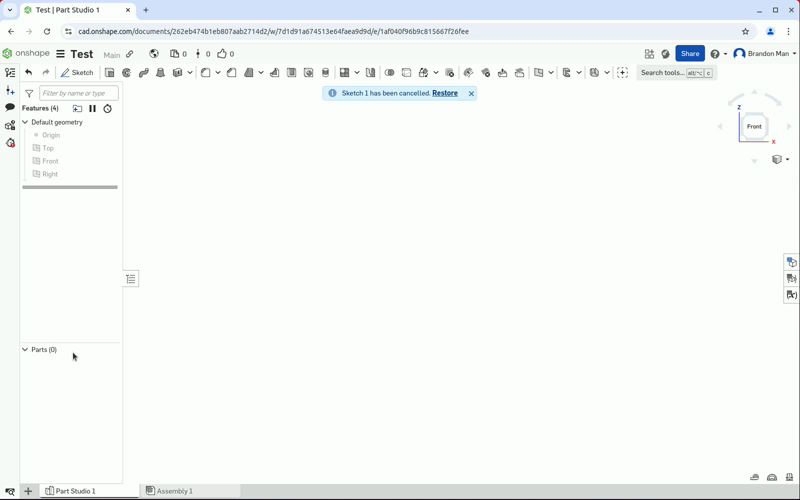
key(left)
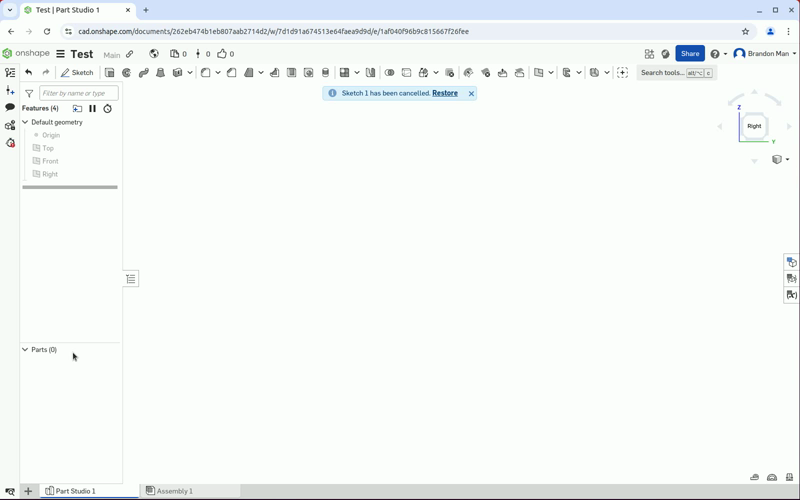
key_up(shift)
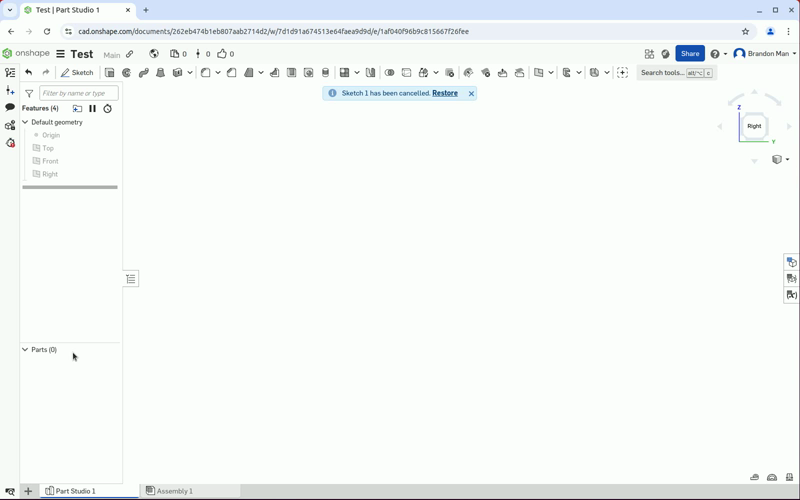
mouse_move(73, 352)
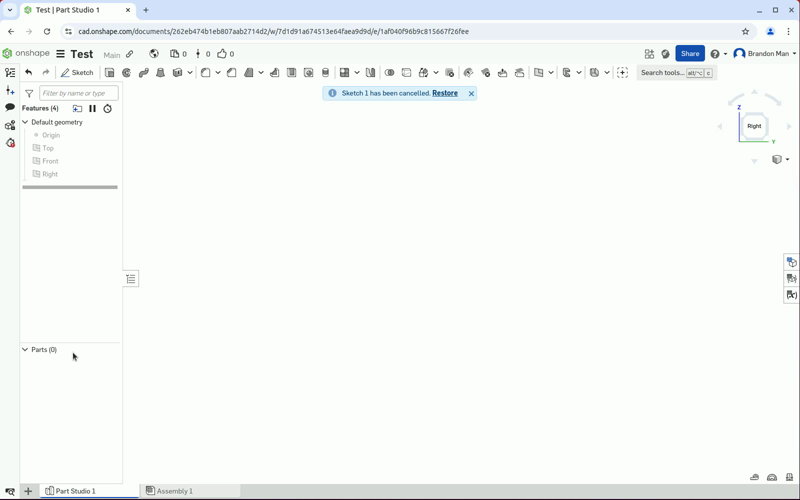
key(shift+y)
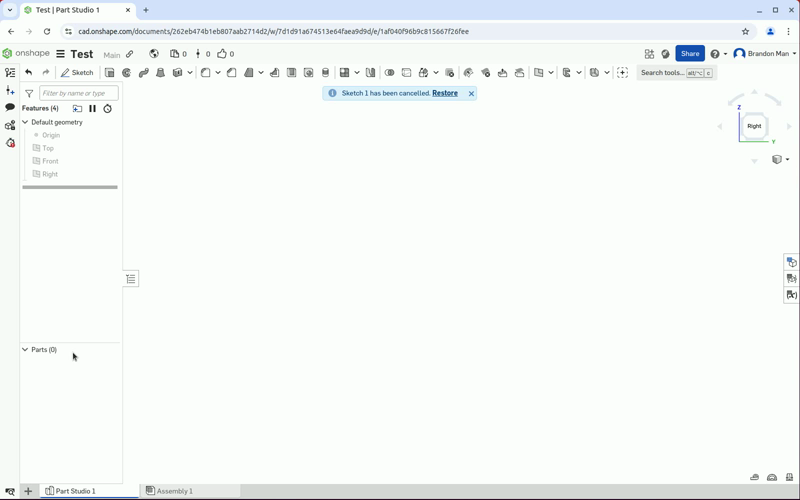
key(shift+s)
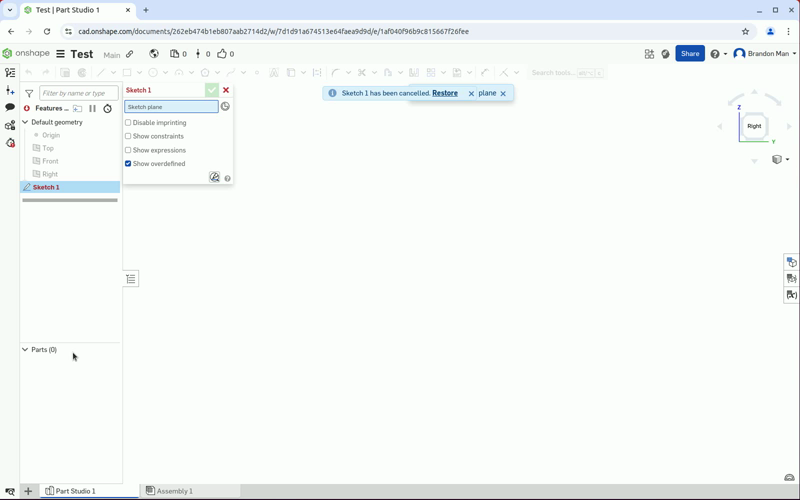
mouse_move(73, 176)
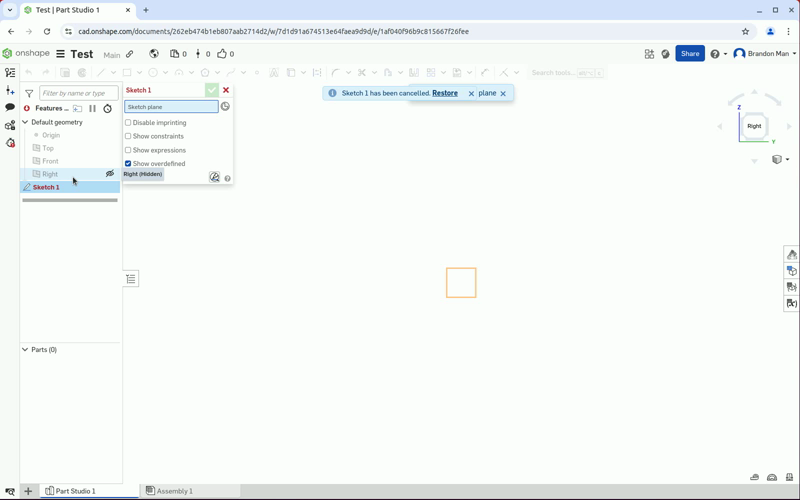
click(73, 176)
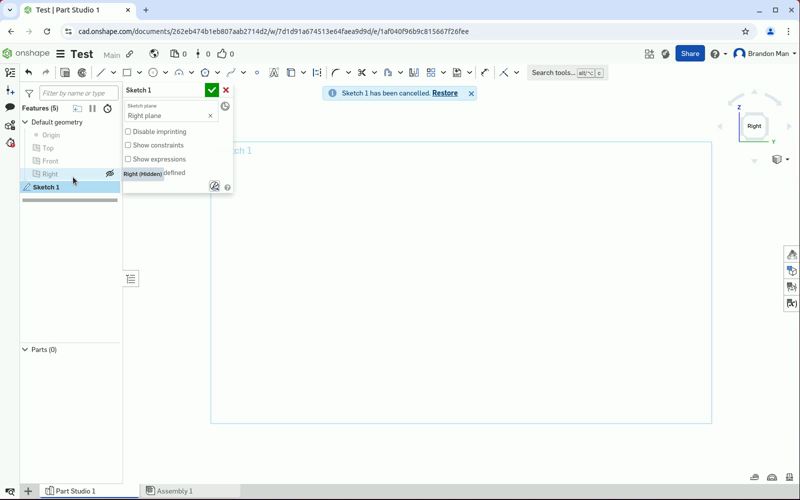
mouse_move(73, 352)
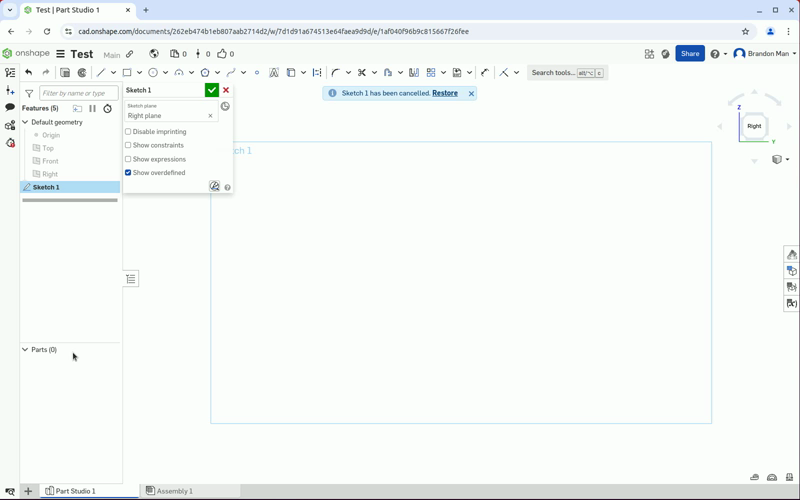
key(y)
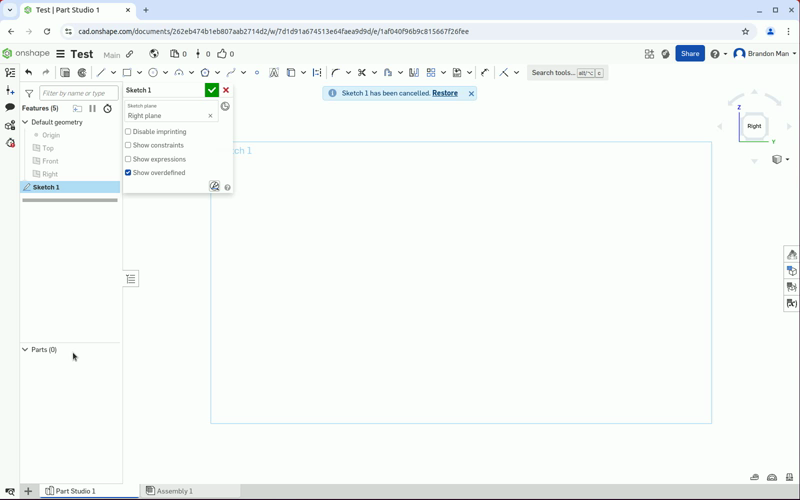
key(l)
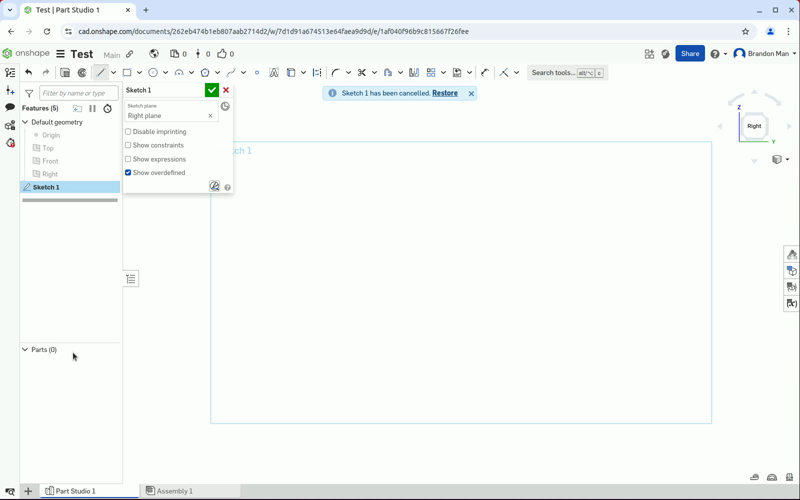
key_down(shift)
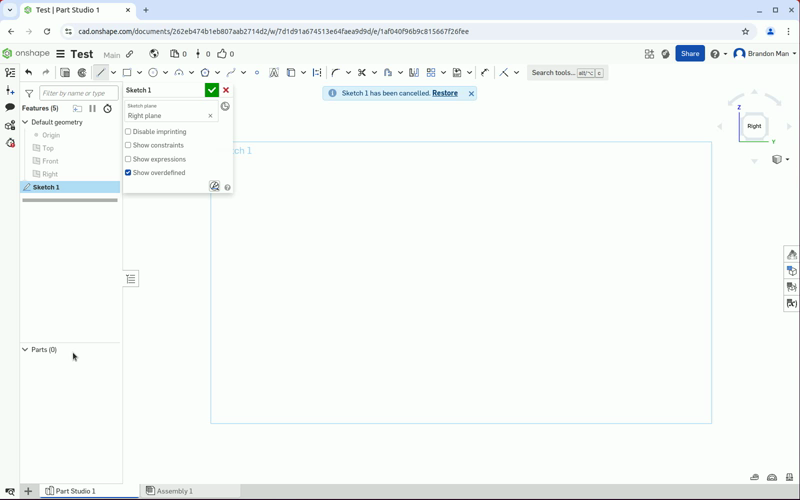
mouse_move(431, 319)
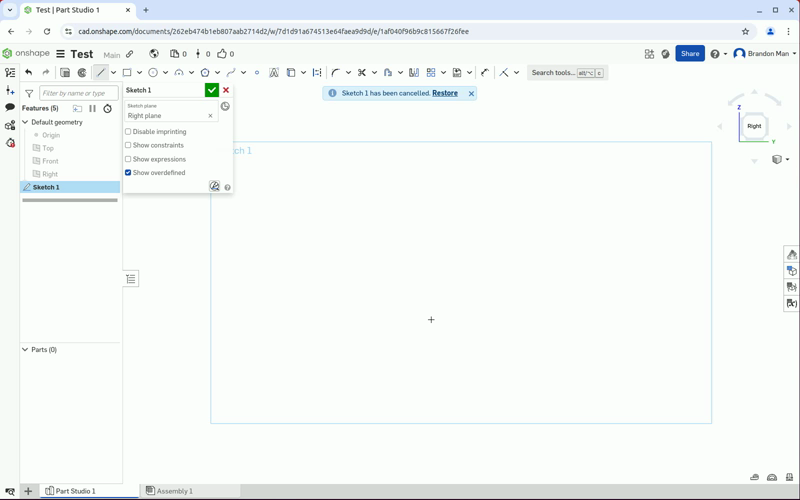
click(431, 319)
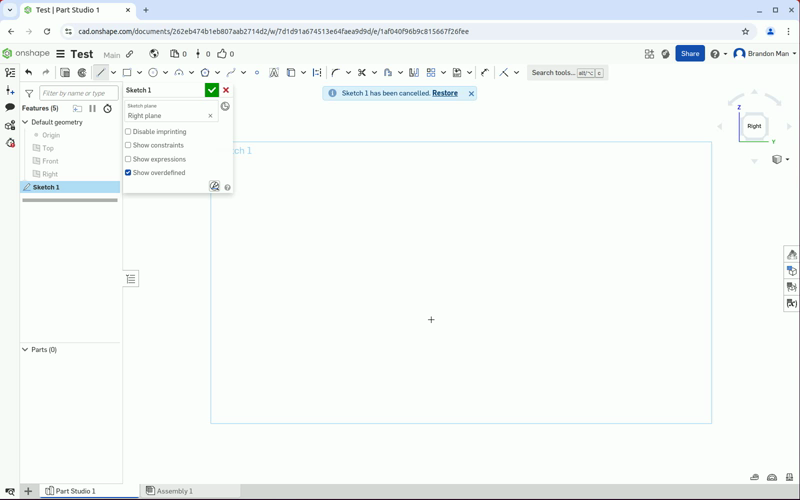
key_up(shift)
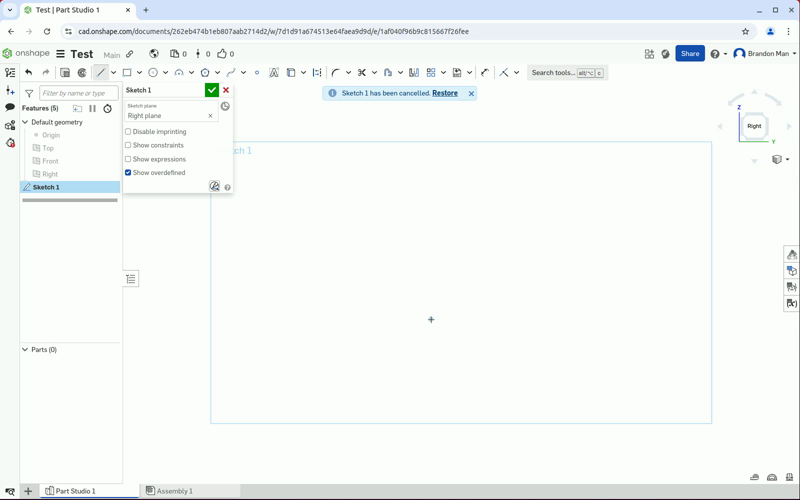
key_down(shift)
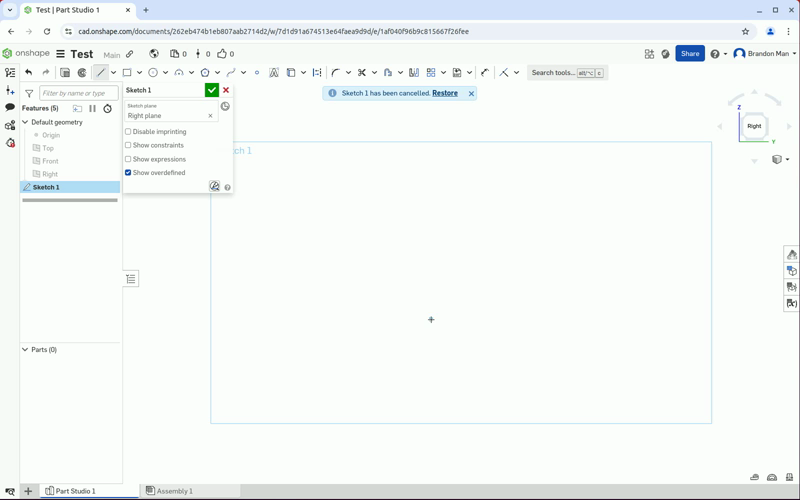
mouse_move(491, 319)
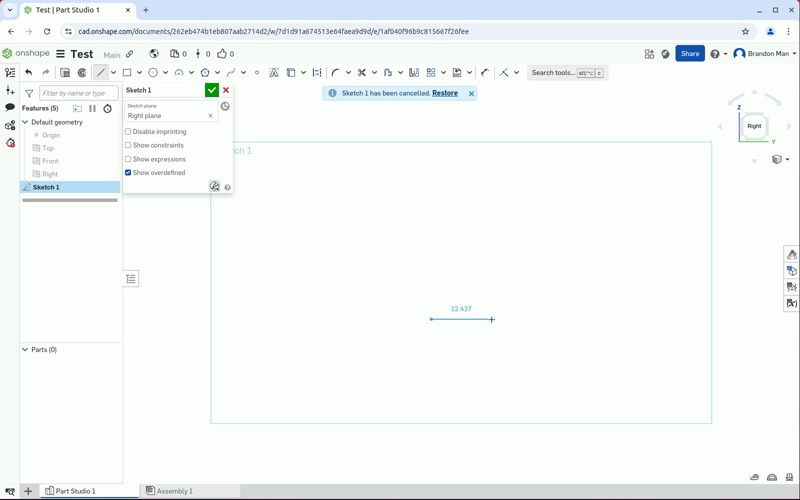
click(491, 319)
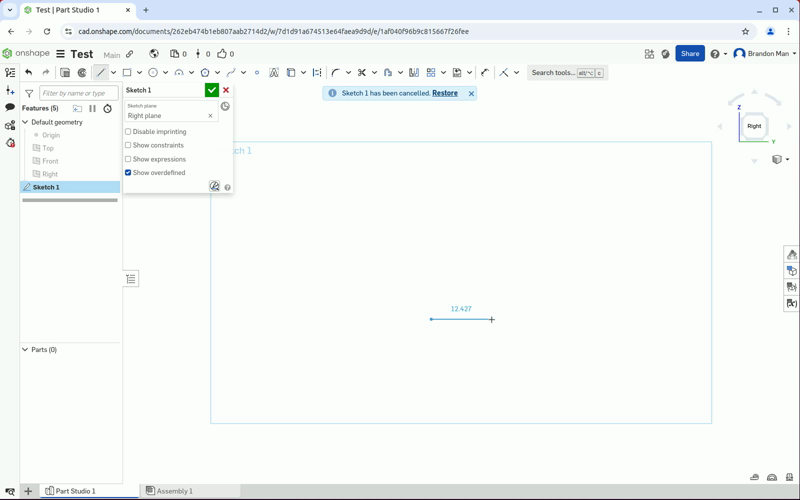
key_up(shift)
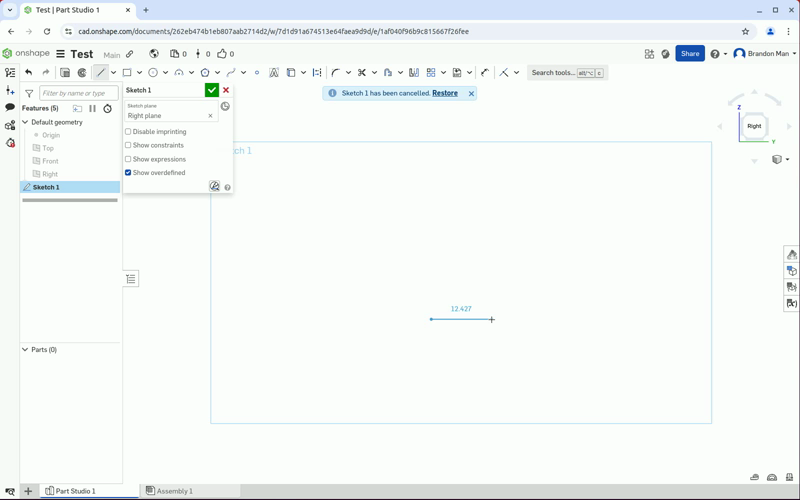
key_down(shift)
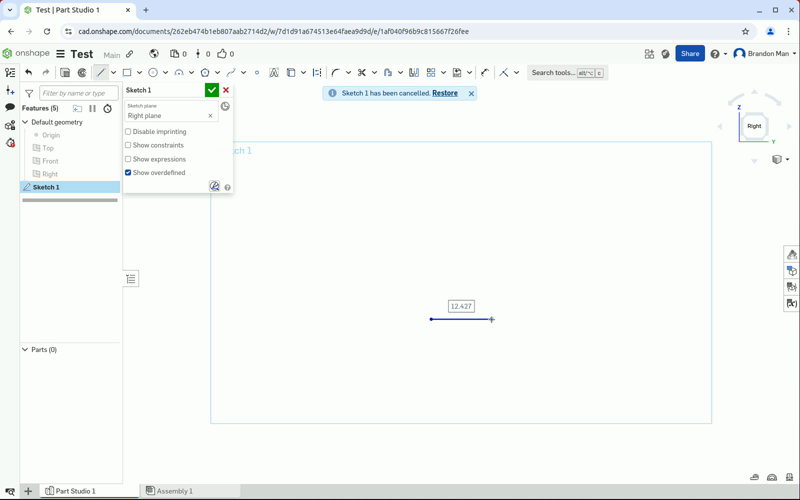
mouse_move(491, 245)
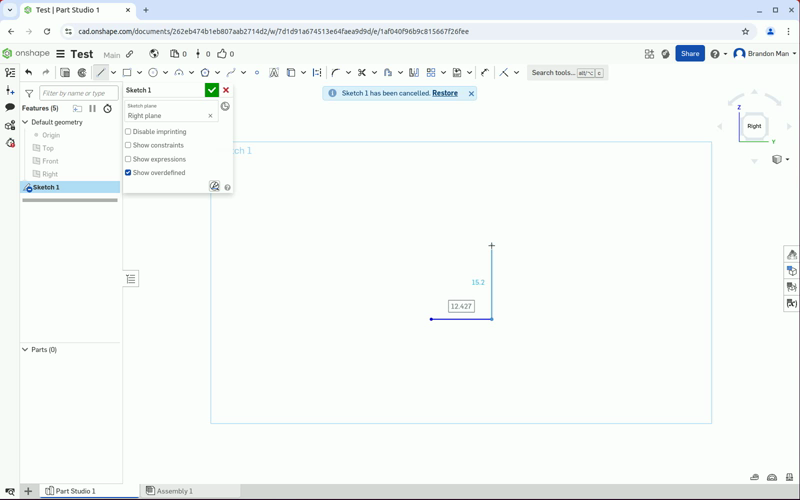
click(491, 245)
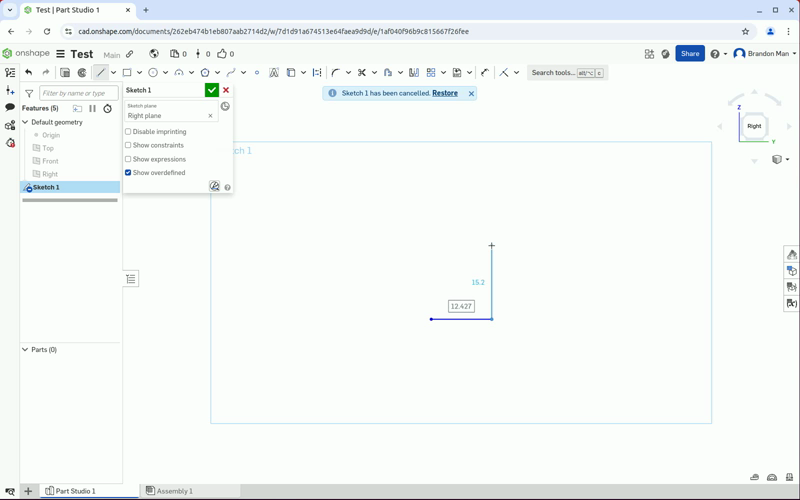
key_up(shift)
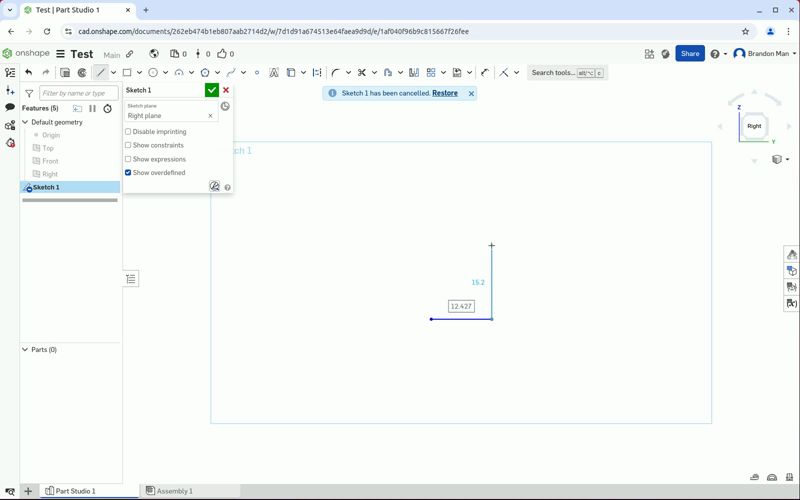
key_down(shift)
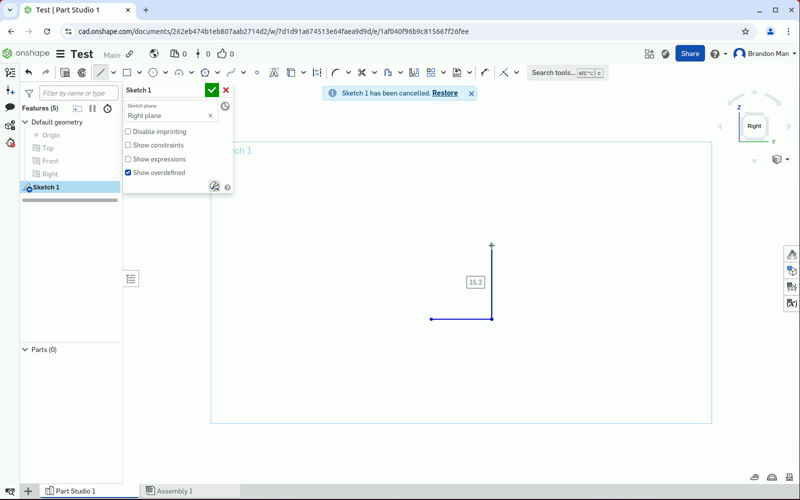
mouse_move(431, 245)
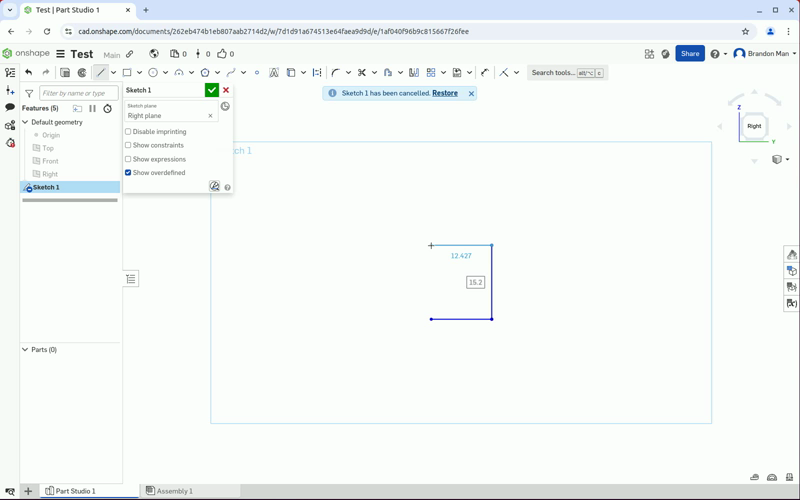
click(431, 245)
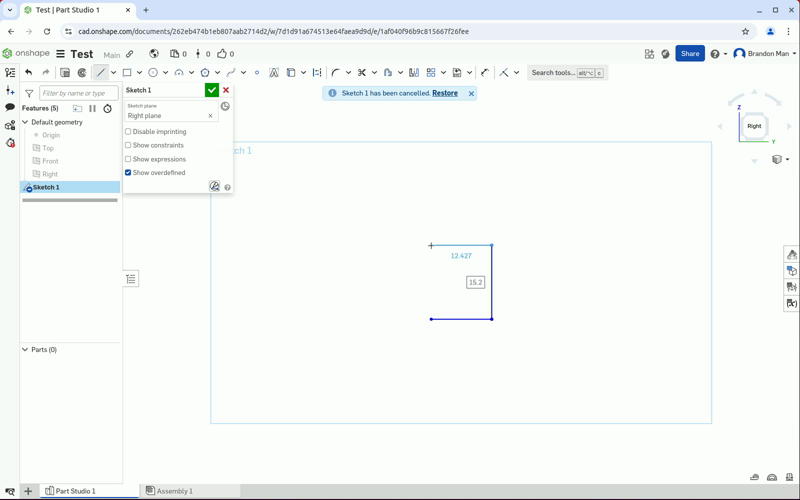
key_up(shift)
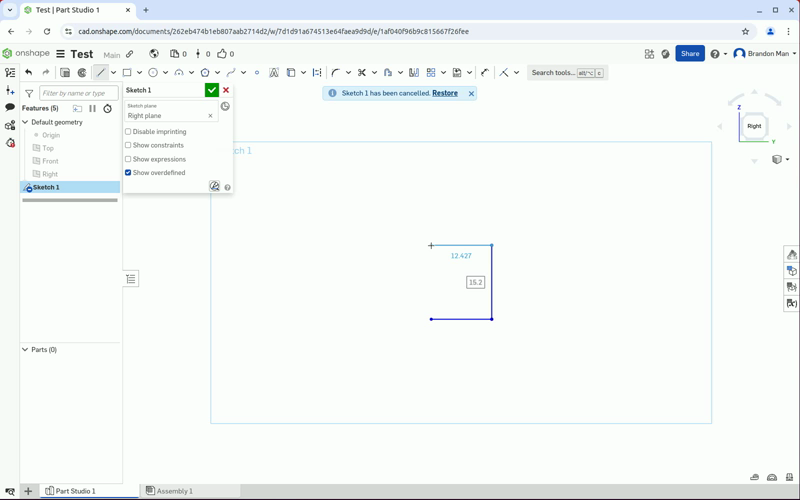
key_down(shift)
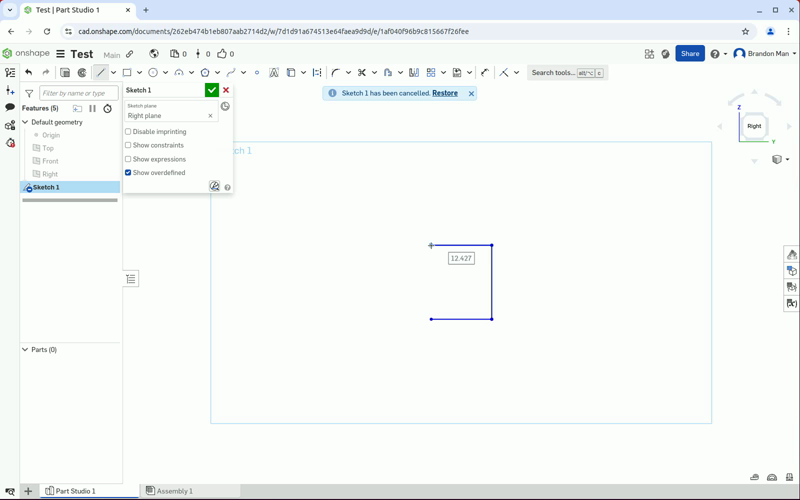
mouse_move(431, 319)
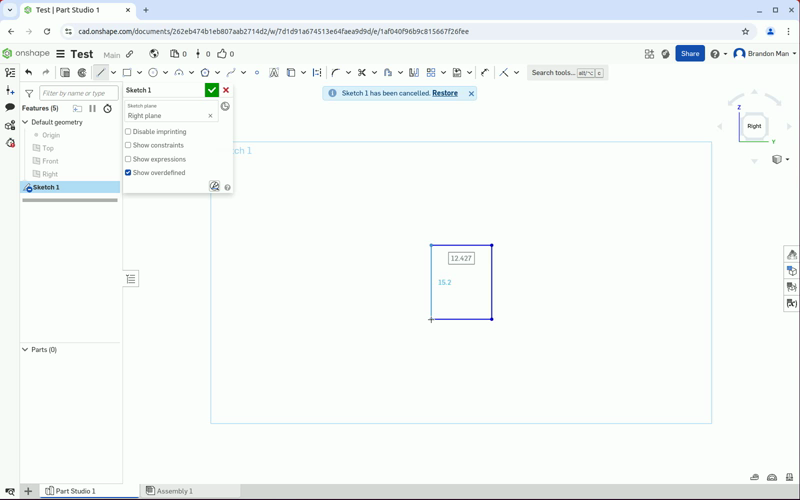
key_up(shift)
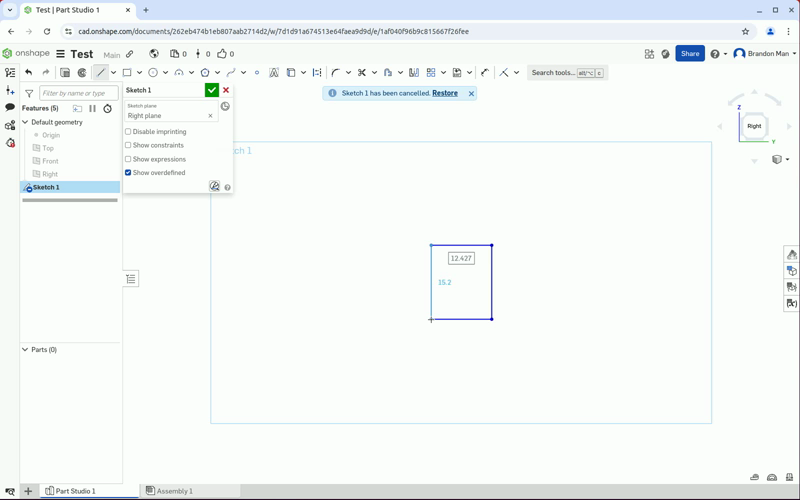
click(431, 319)
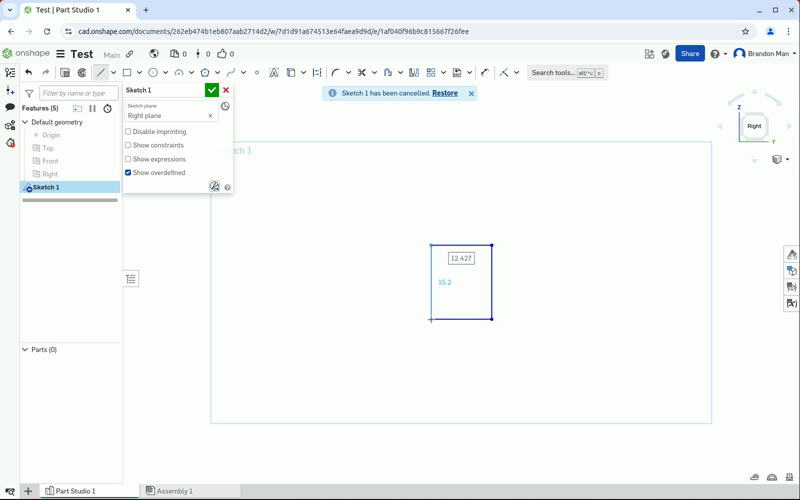
key(esc)
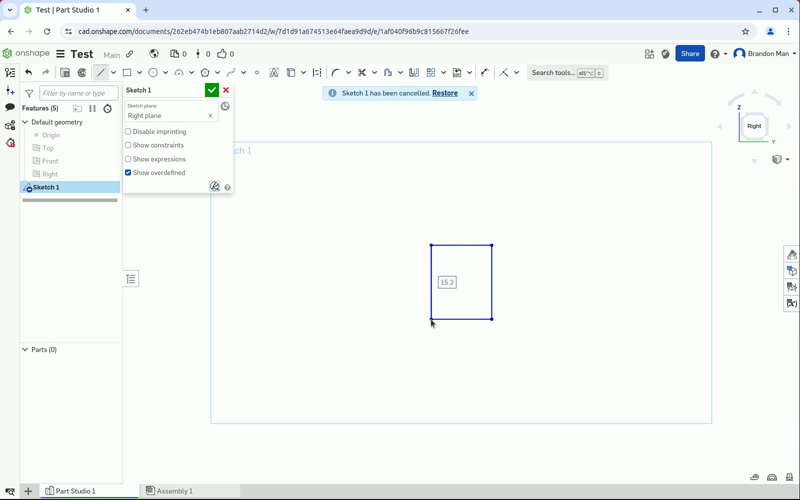
key(l)
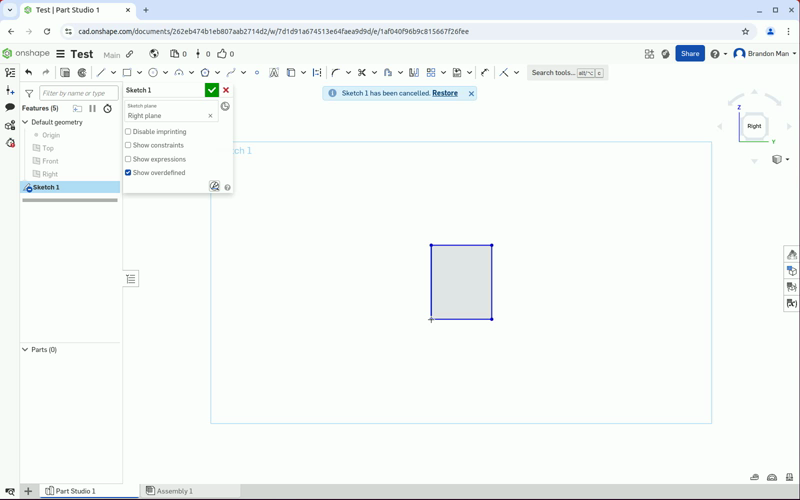
key_down(shift)
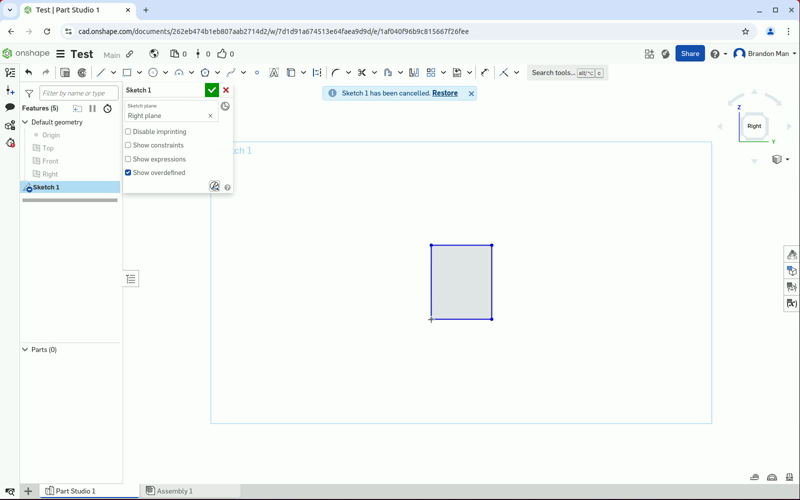
mouse_move(443, 307)
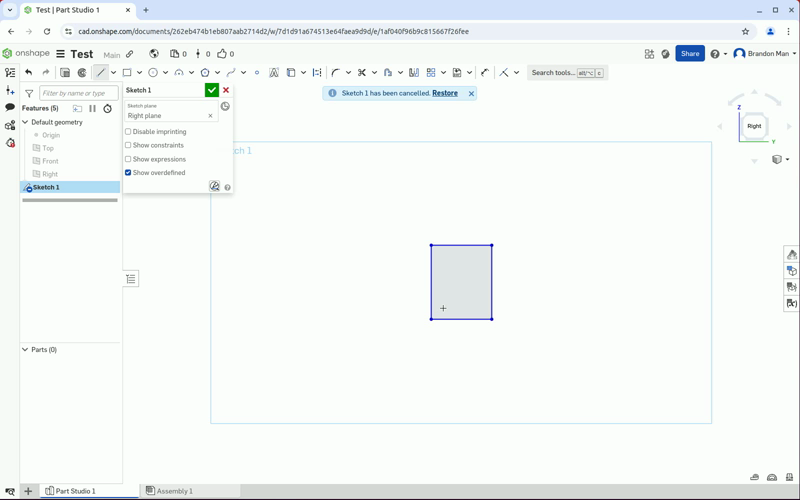
click(443, 307)
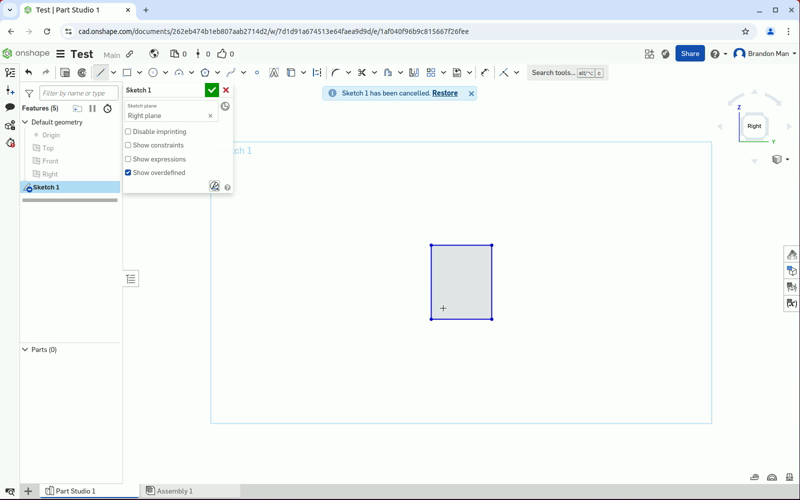
key_up(shift)
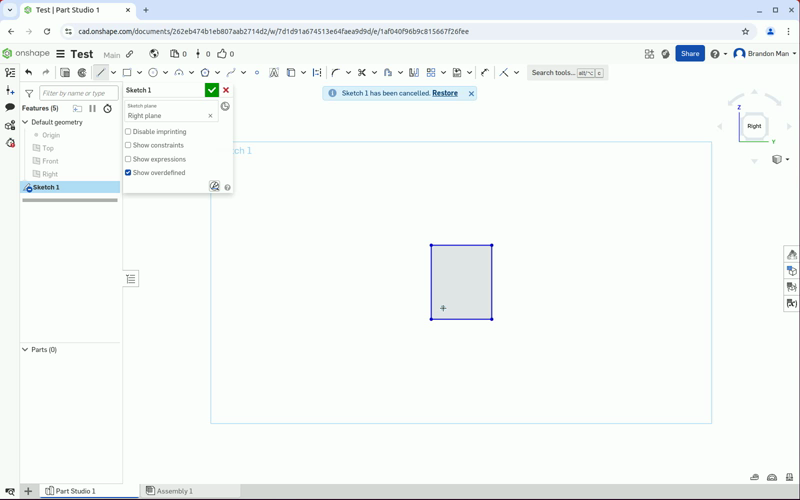
key_down(shift)
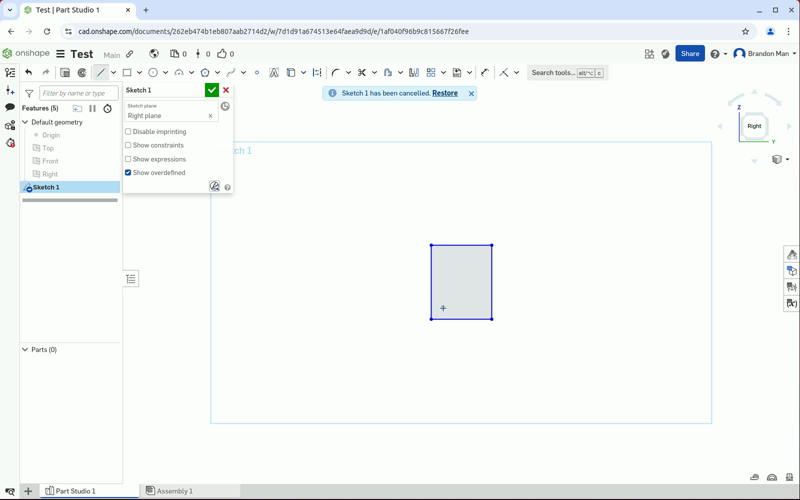
mouse_move(473, 307)
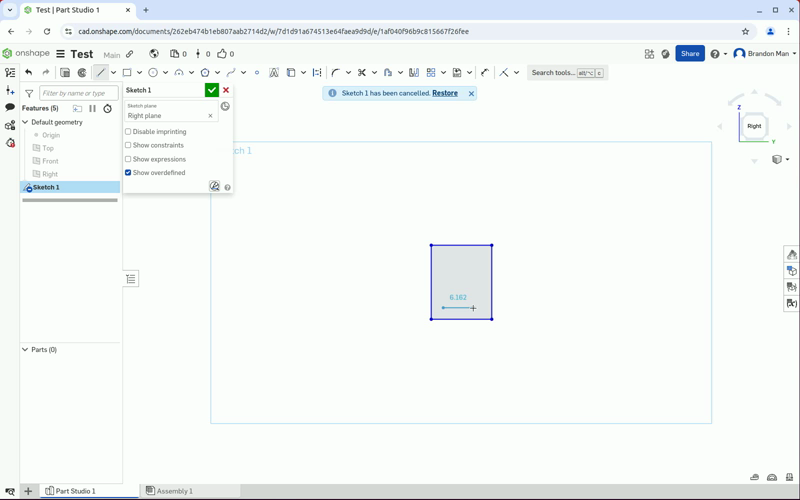
mouse_move(480, 307)
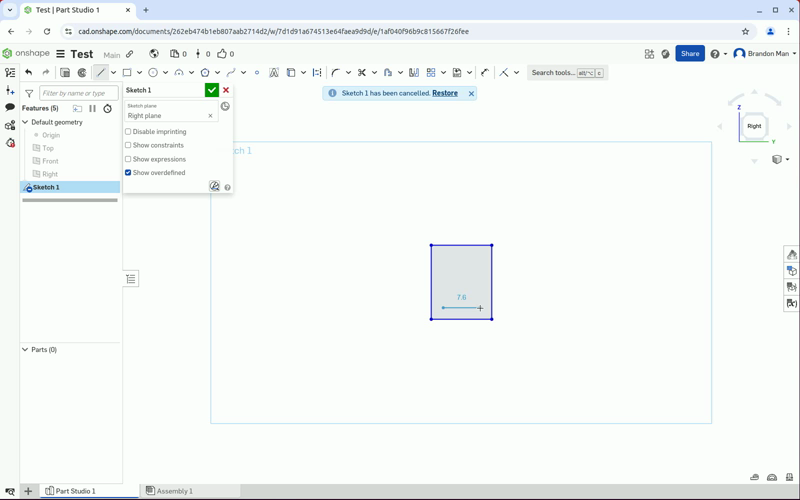
click(480, 307)
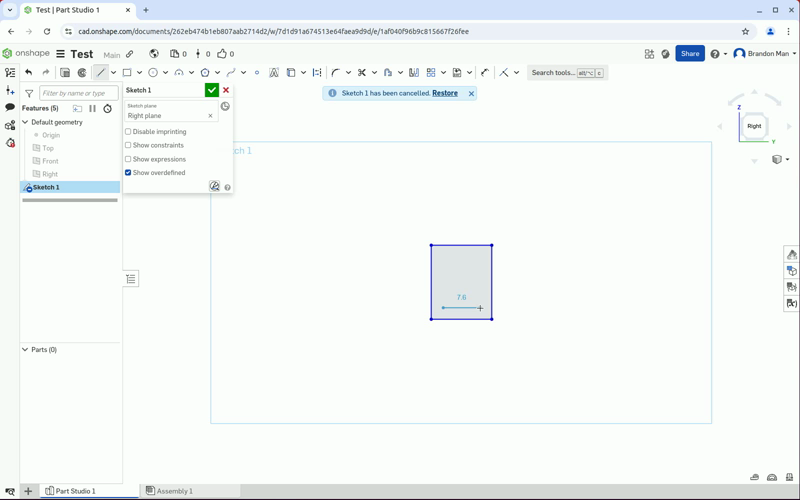
key_up(shift)
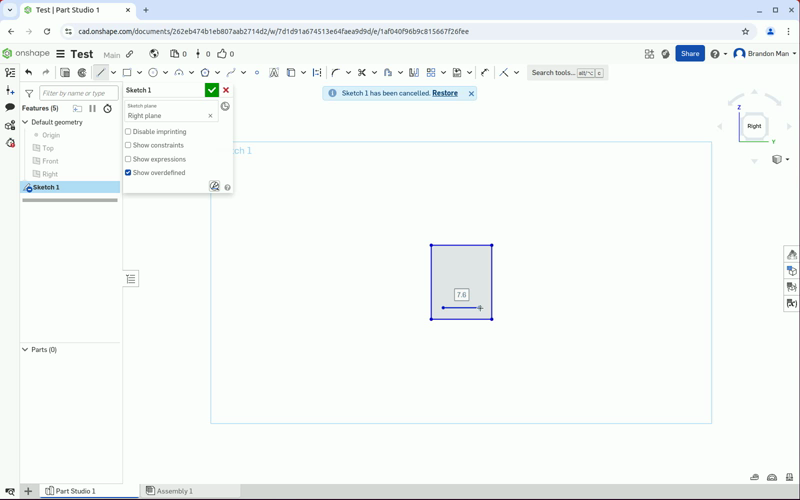
key_down(shift)
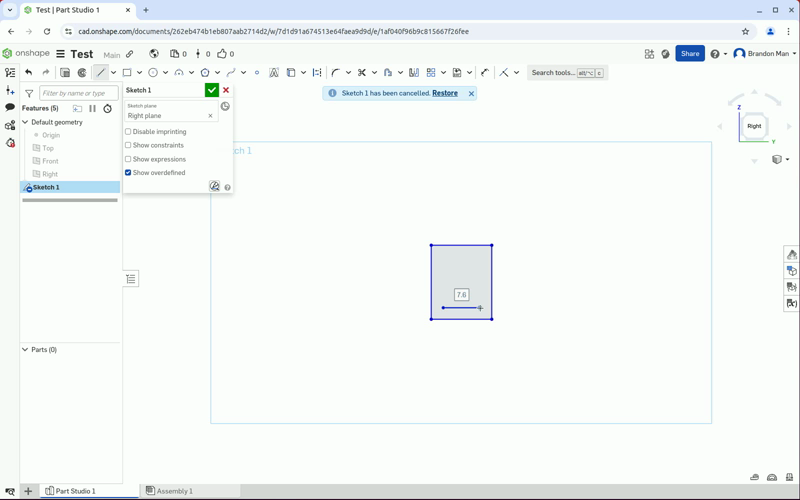
mouse_move(510, 307)
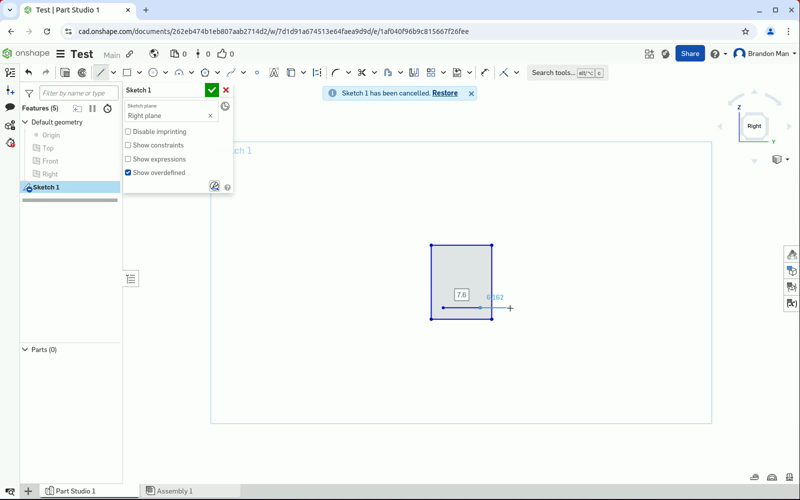
mouse_move(480, 256)
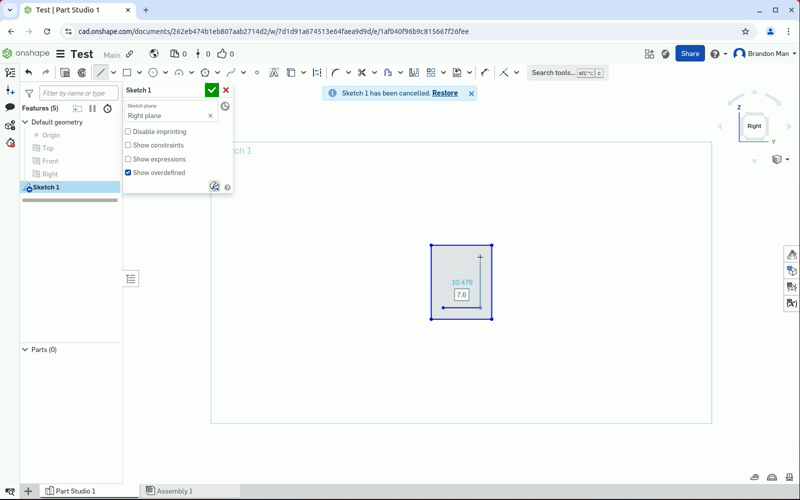
click(480, 256)
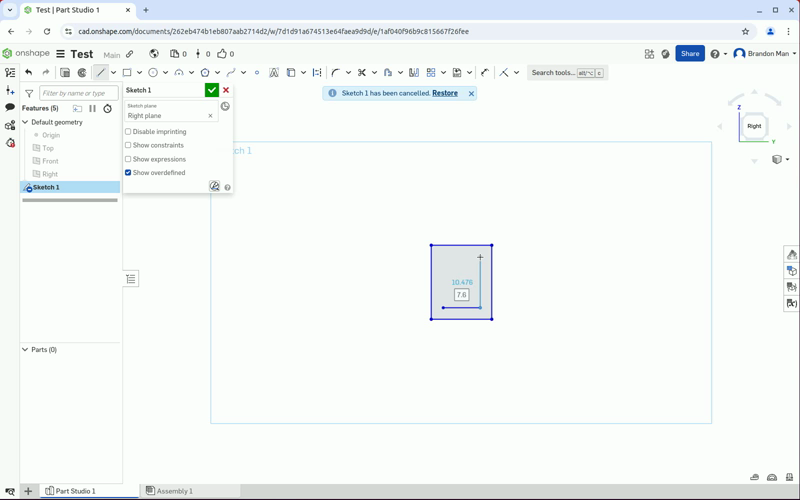
key_up(shift)
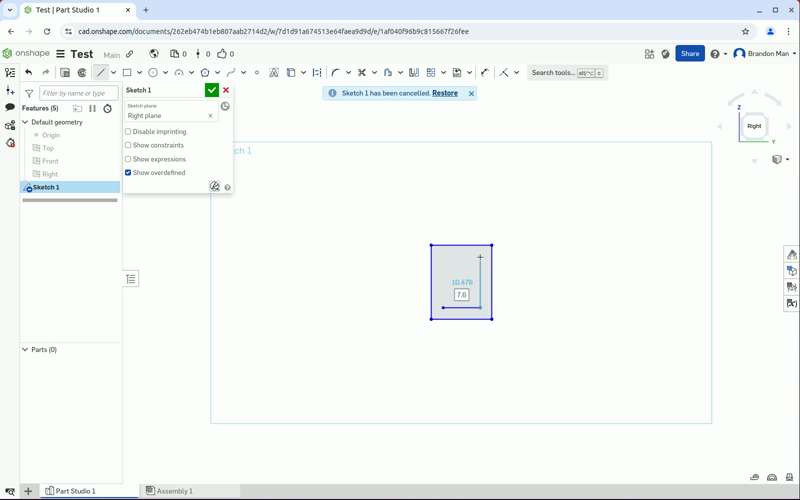
key_down(shift)
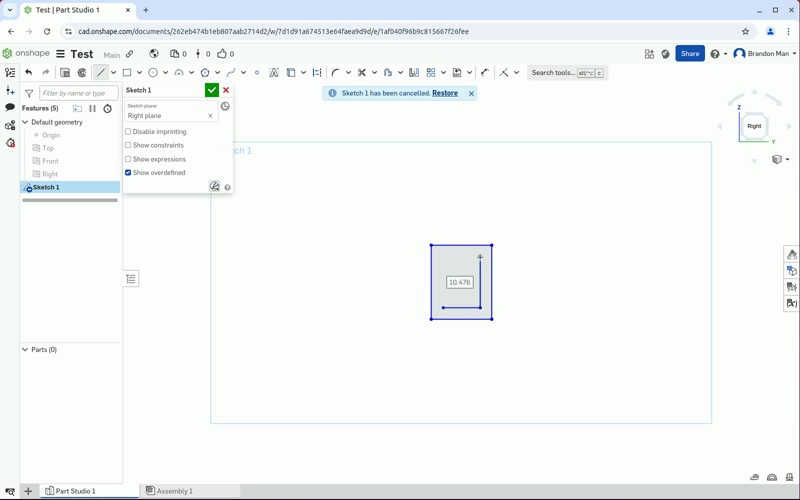
mouse_move(510, 256)
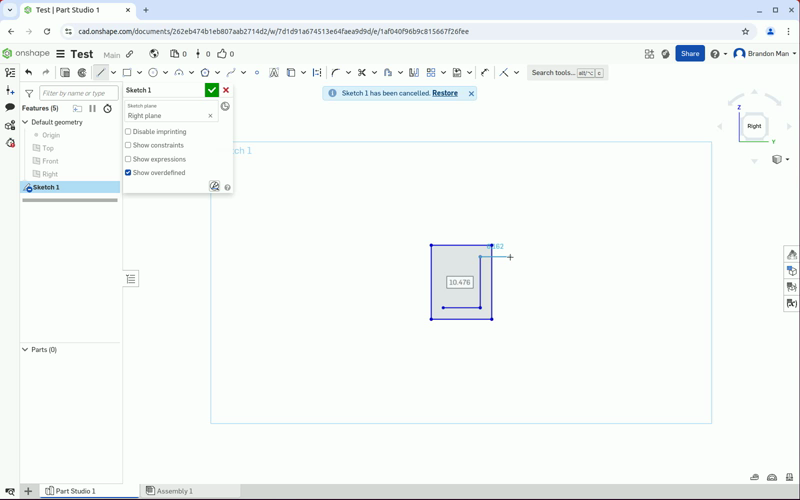
mouse_move(443, 256)
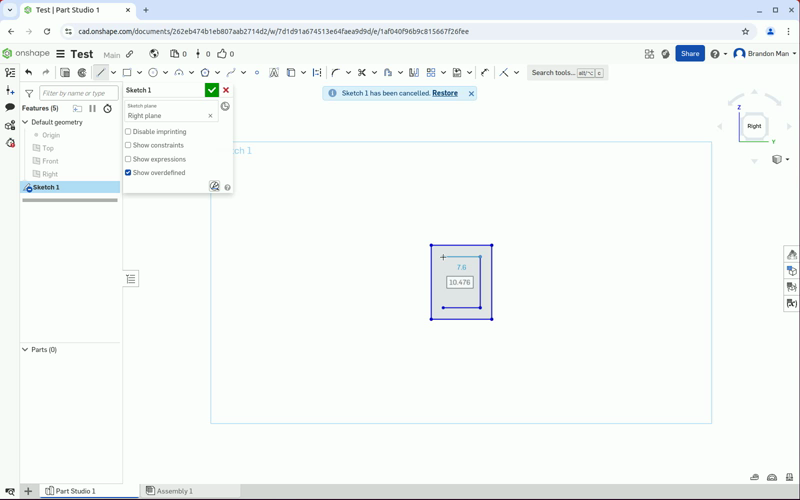
click(443, 256)
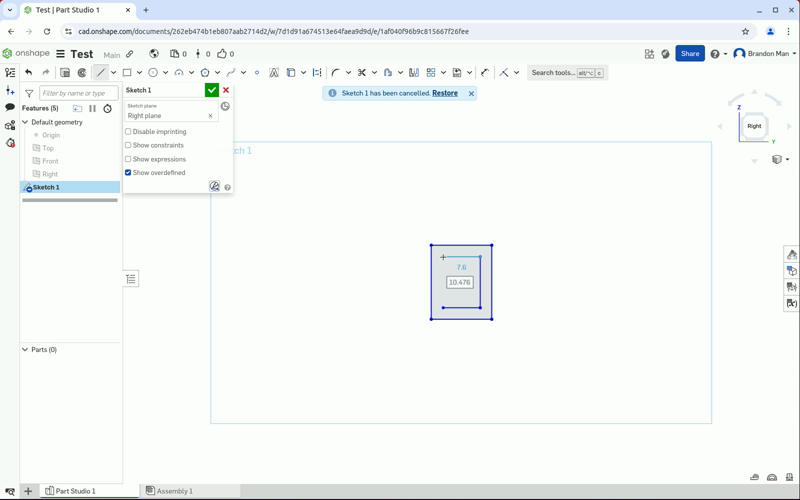
key_up(shift)
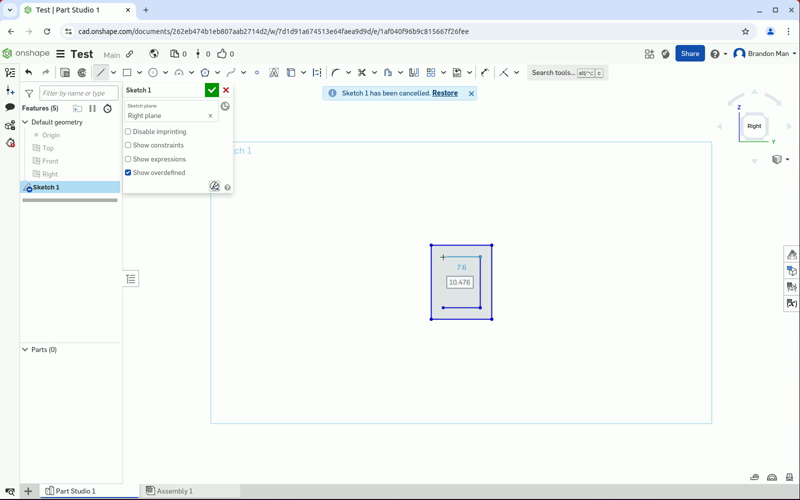
mouse_move(473, 256)
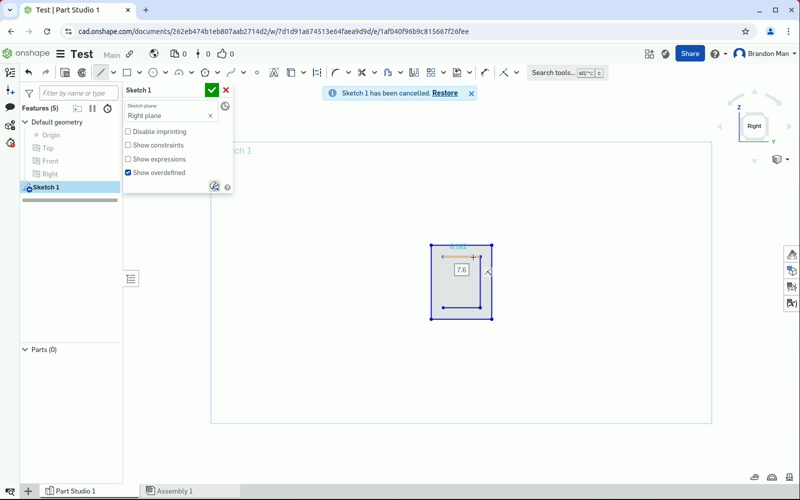
key_down(shift)
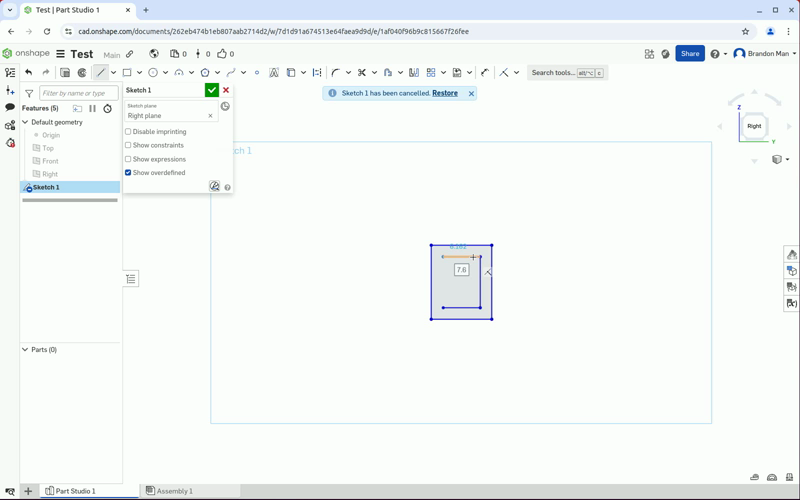
mouse_move(443, 307)
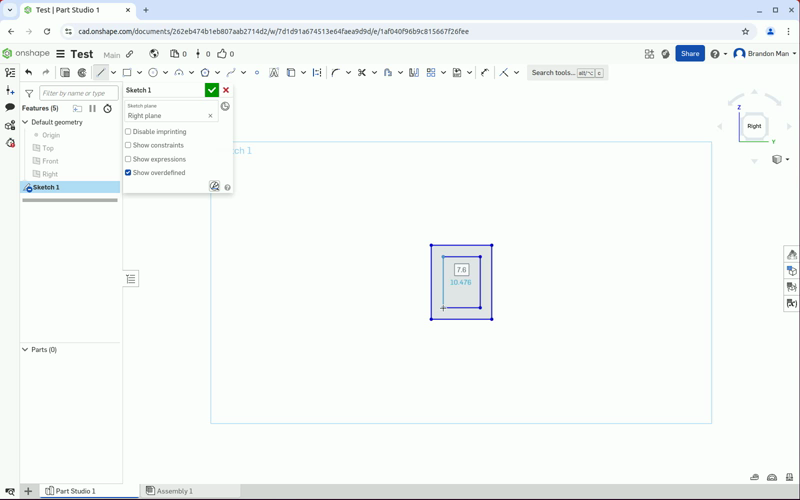
key_up(shift)
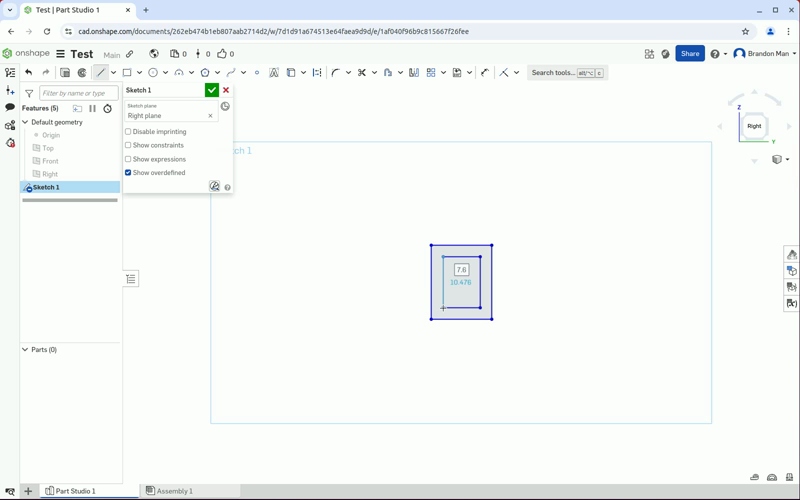
click(443, 307)
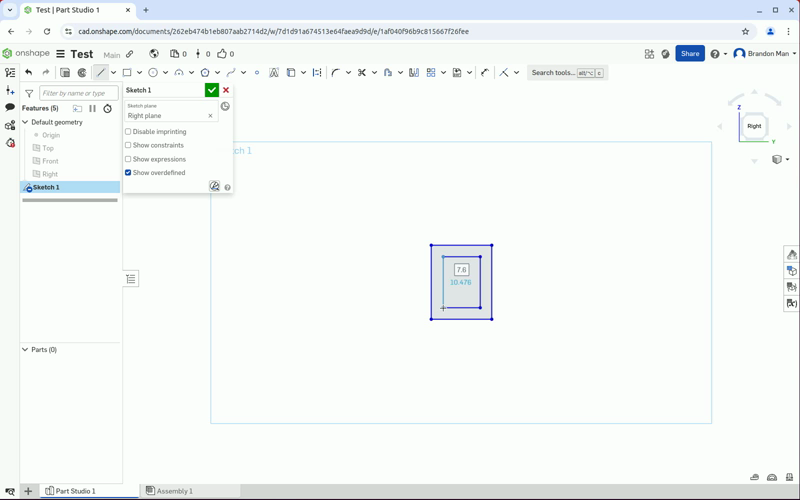
key(esc)
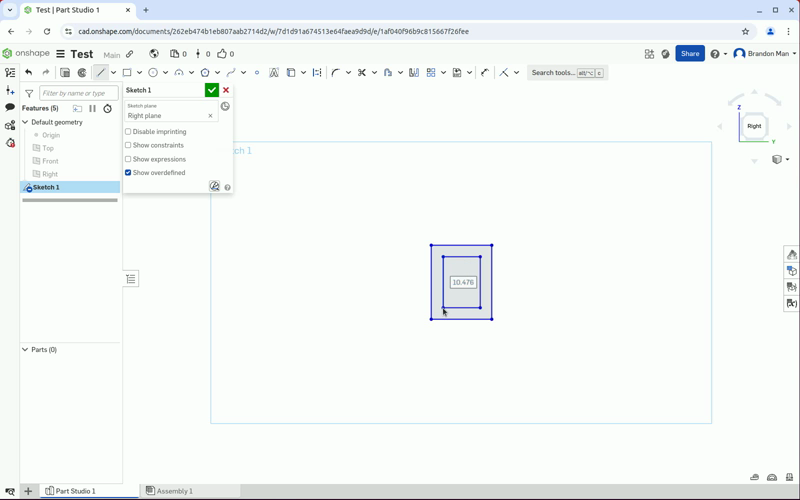
mouse_move(488, 311)
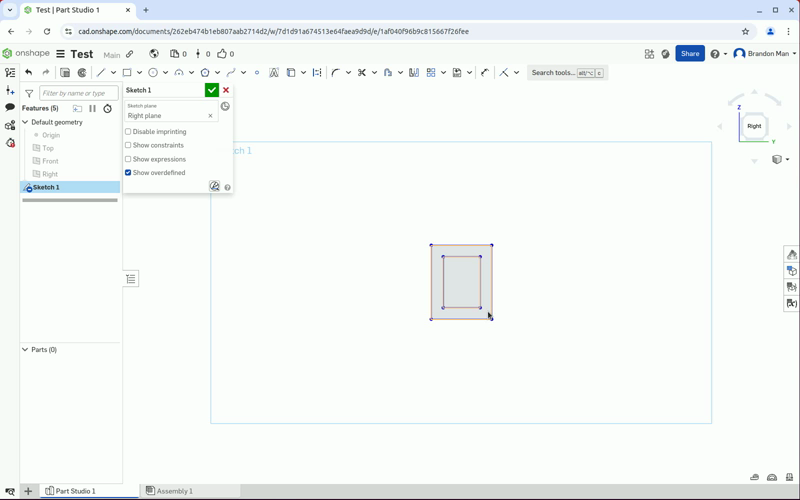
click(488, 311)
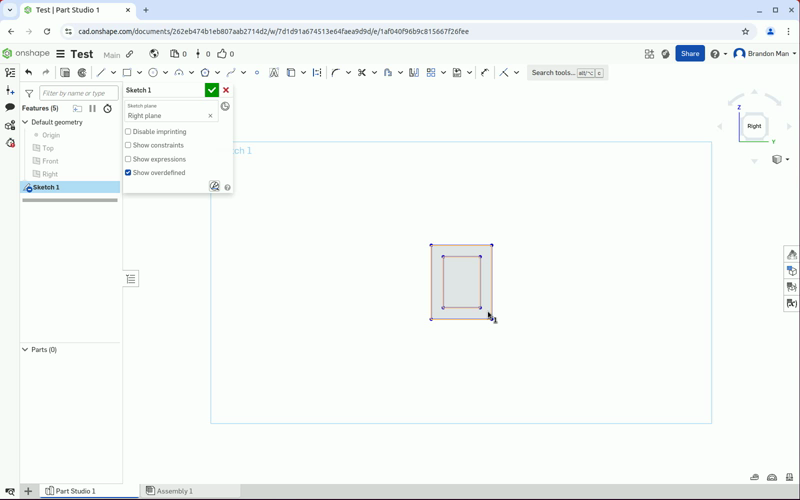
mouse_move(73, 352)
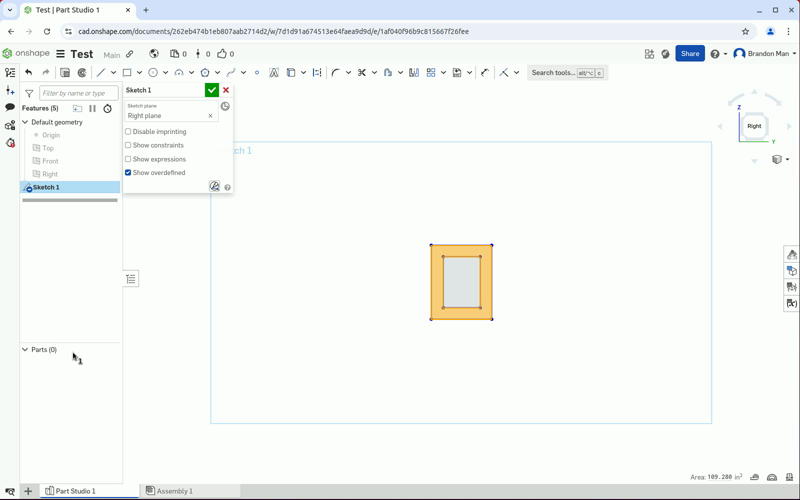
key(shift+y)
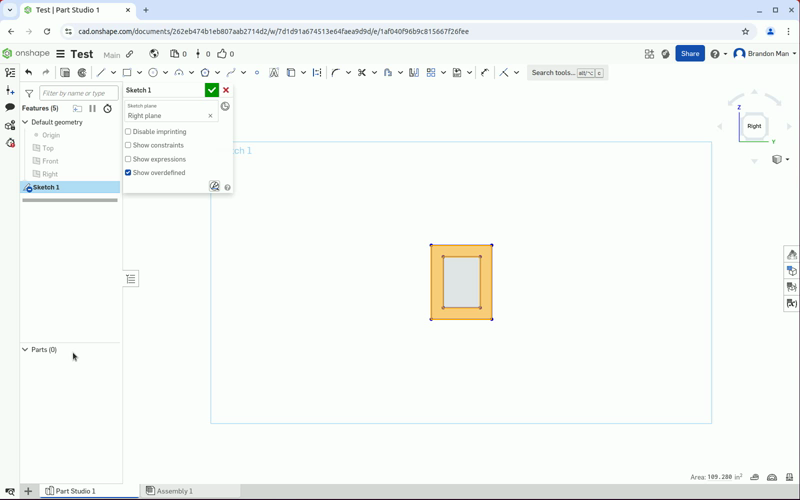
key(shift+e)
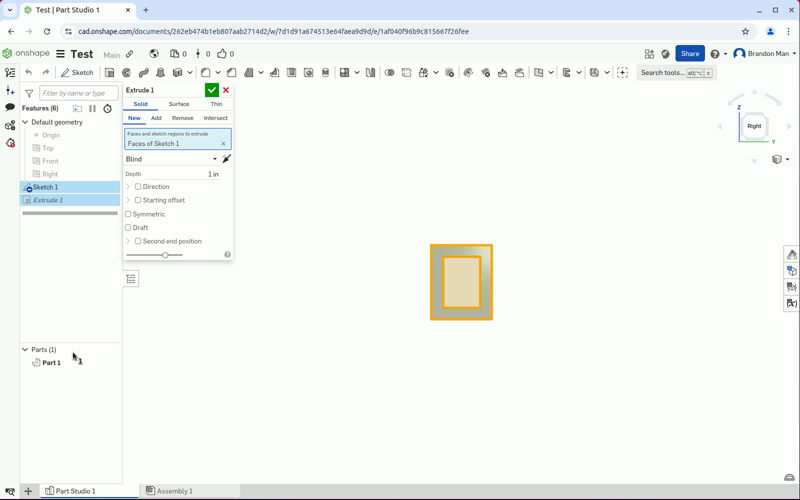
mouse_move(143, 106)
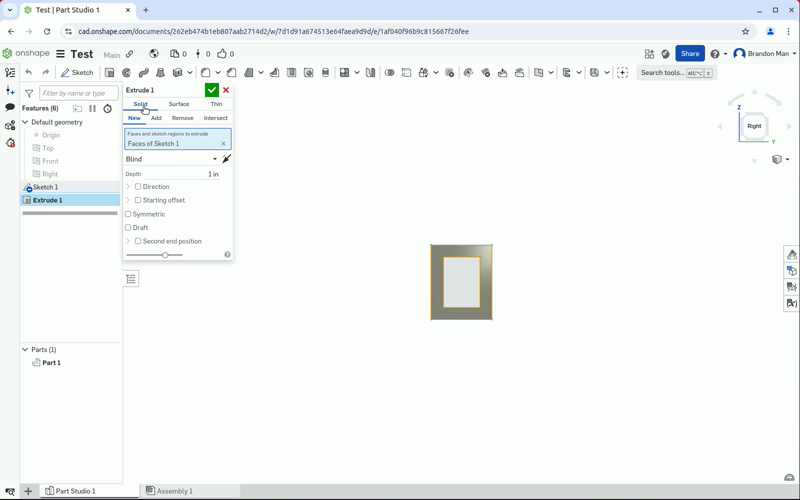
click(143, 106)
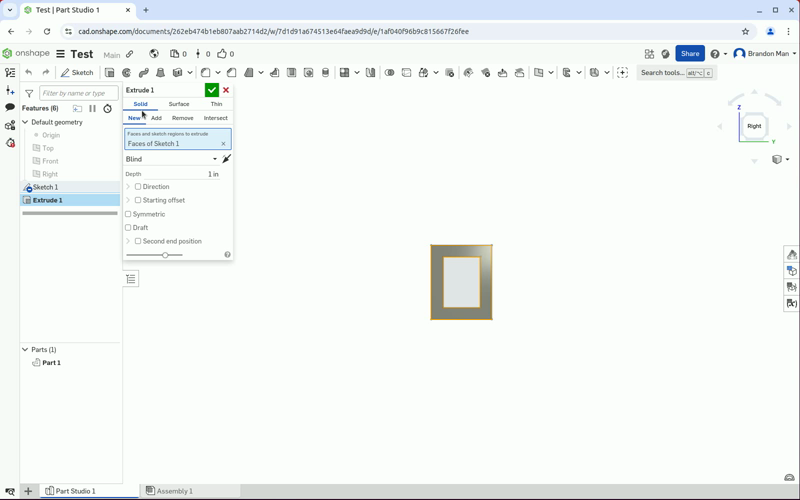
mouse_move(137, 120)
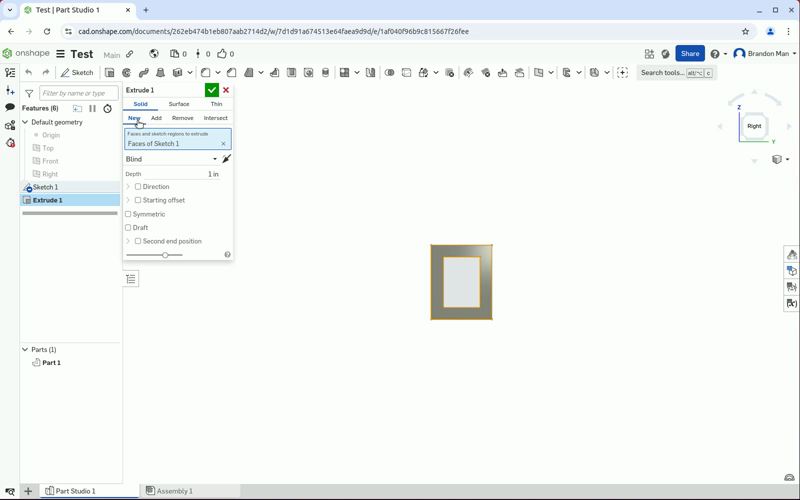
click(137, 120)
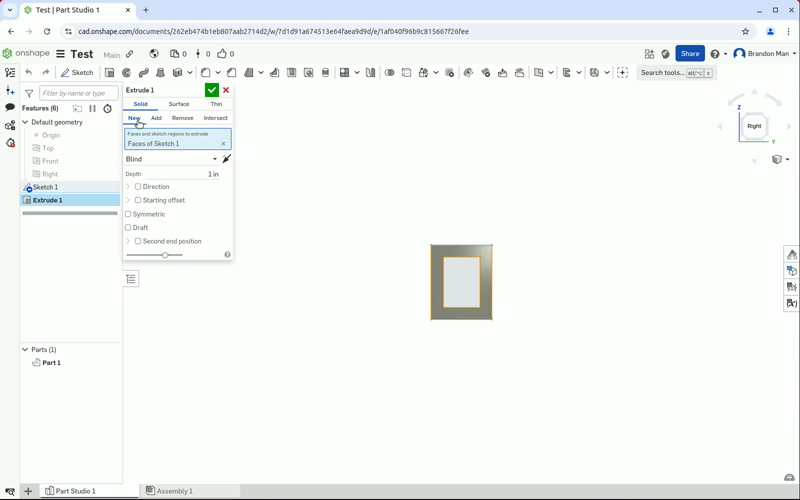
key(tab, 4)
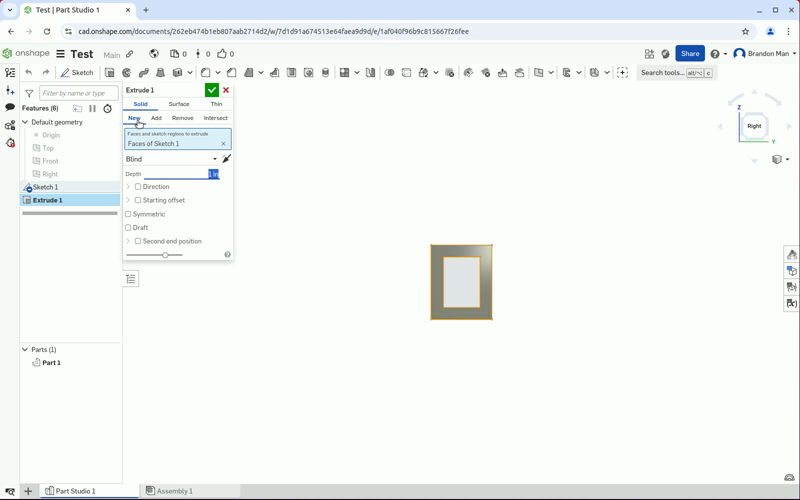
text(18.053)
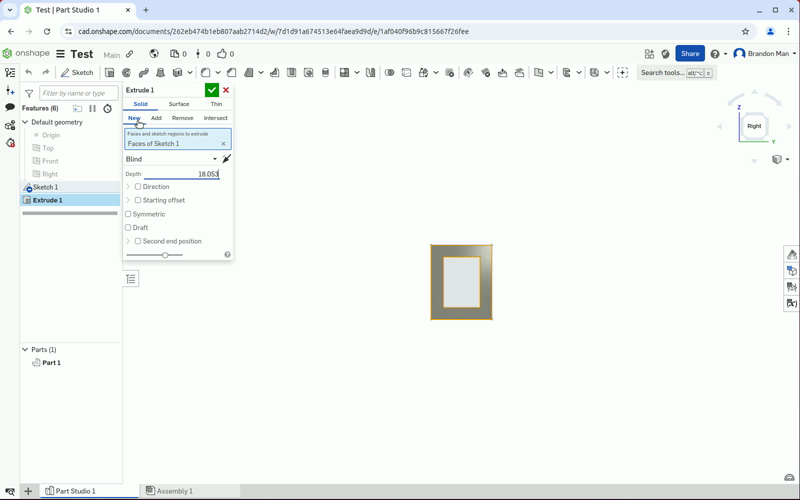
key(enter)
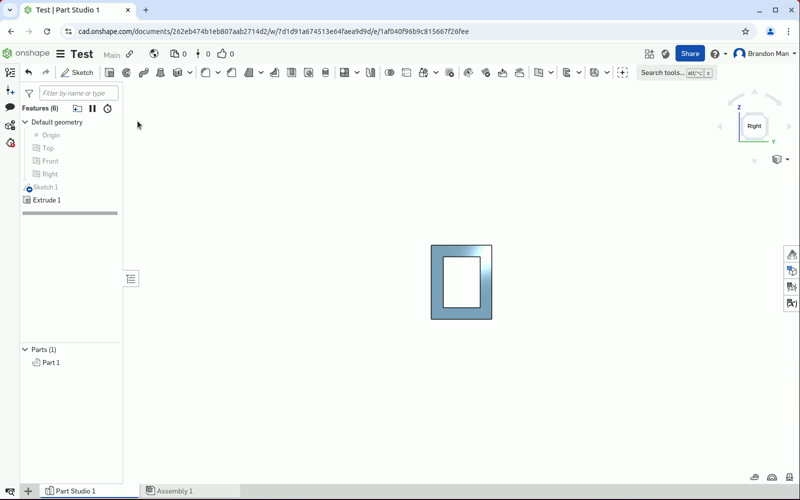
key(shift+h)
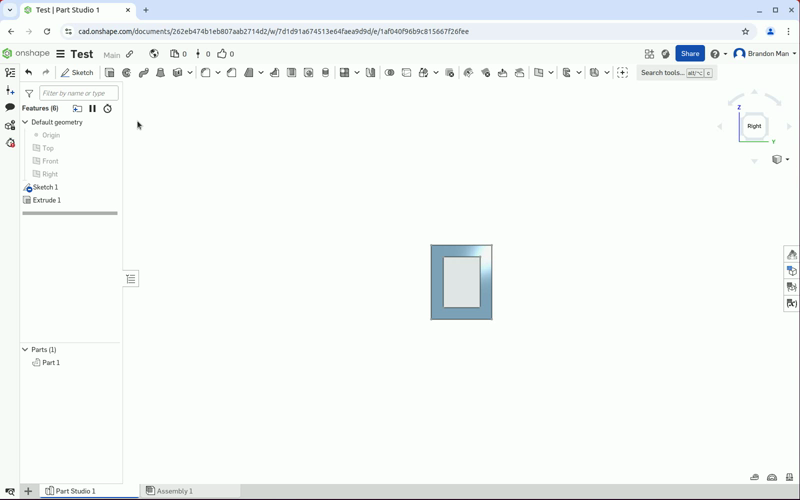
key(shift+h)
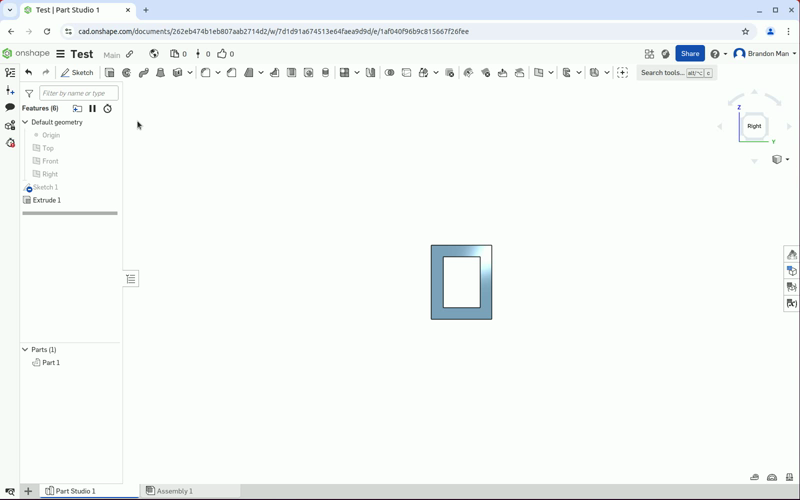
mouse_move(73, 189)
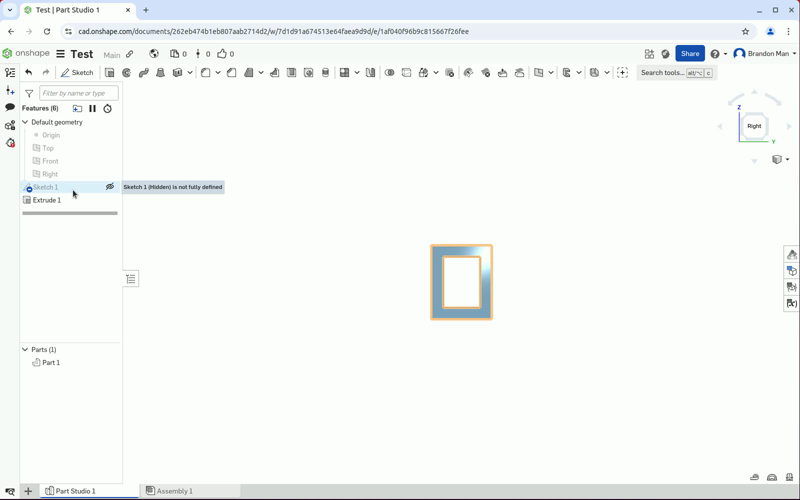
click(73, 189)
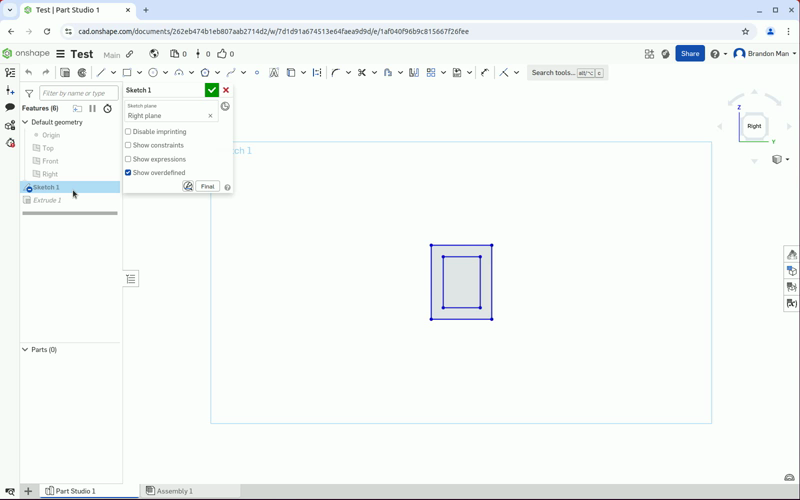
mouse_move(229, 92)
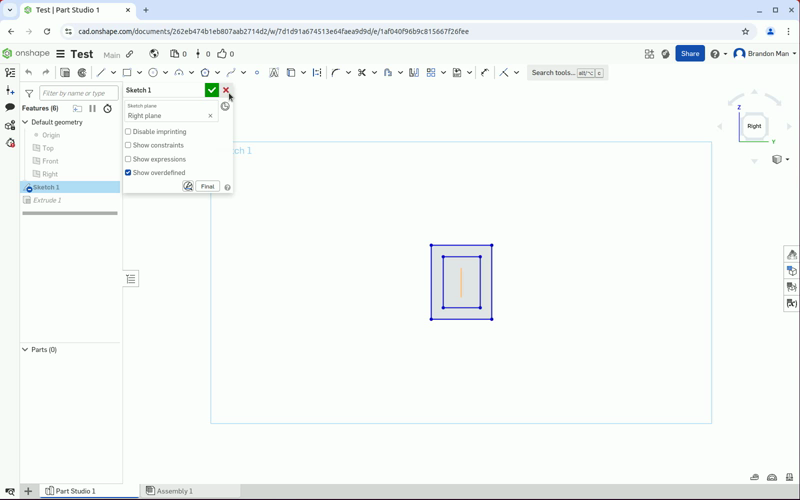
click(229, 92)
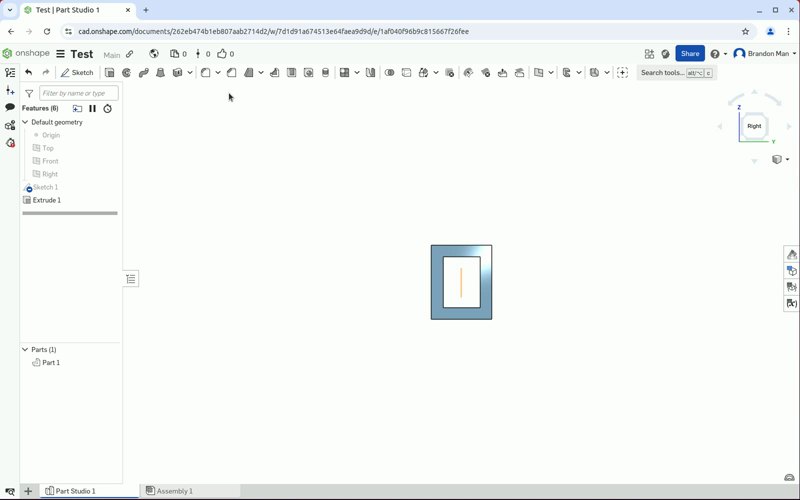
mouse_move(73, 352)
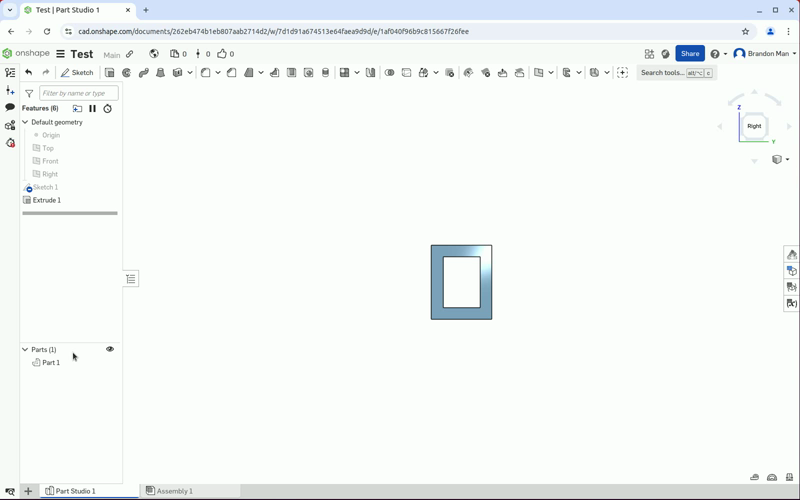
key(y)
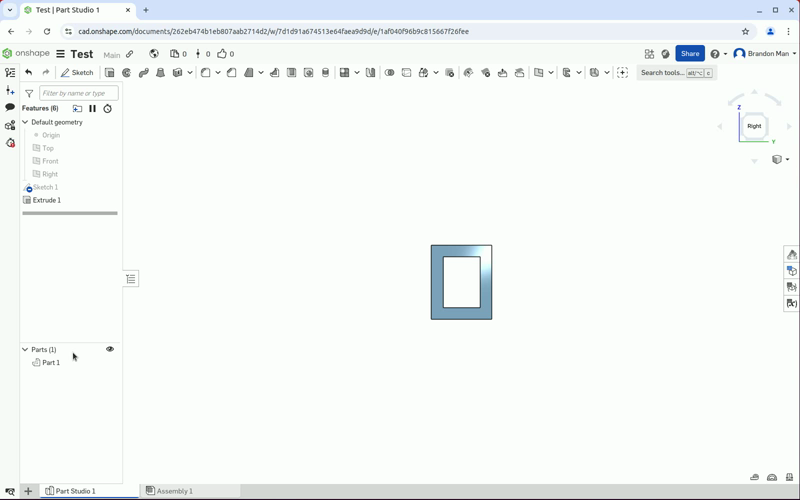
key(shift+p)
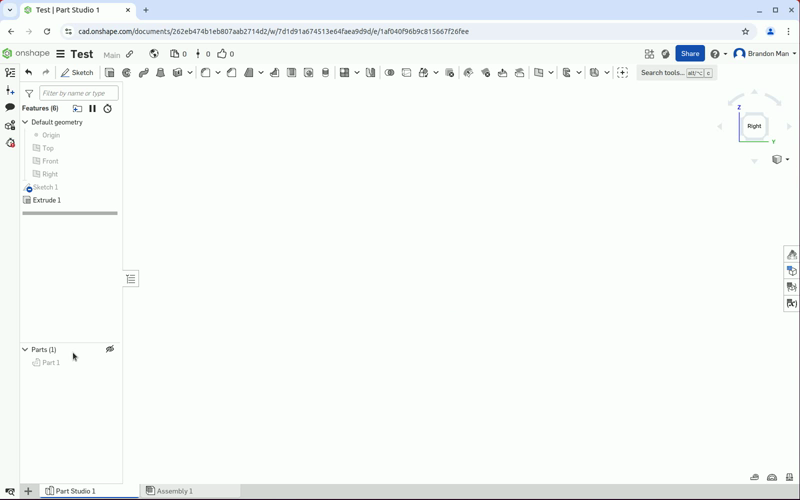
key(space)
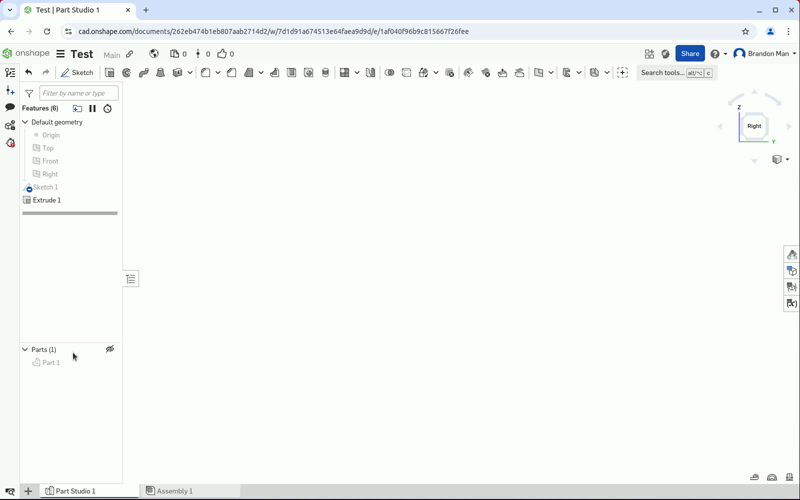
key_down(shift)
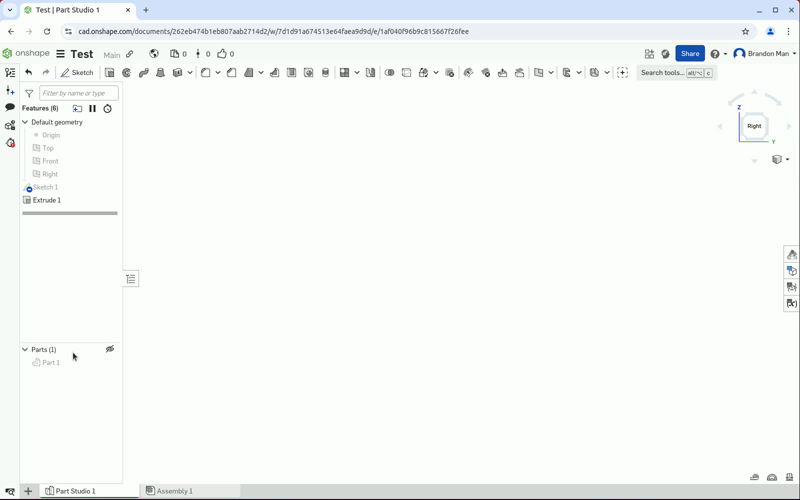
key(right)
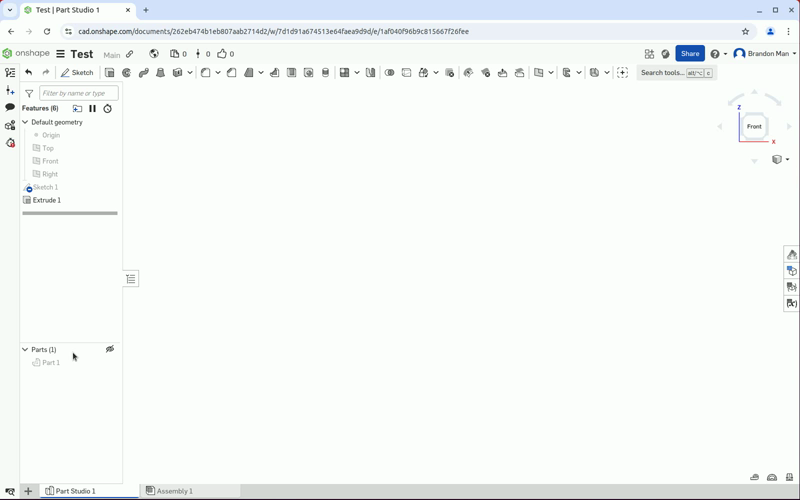
key_up(shift)
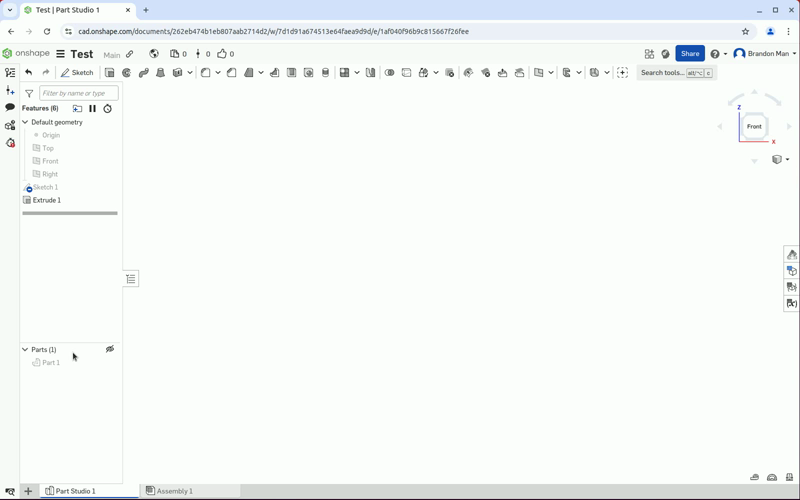
mouse_move(73, 352)
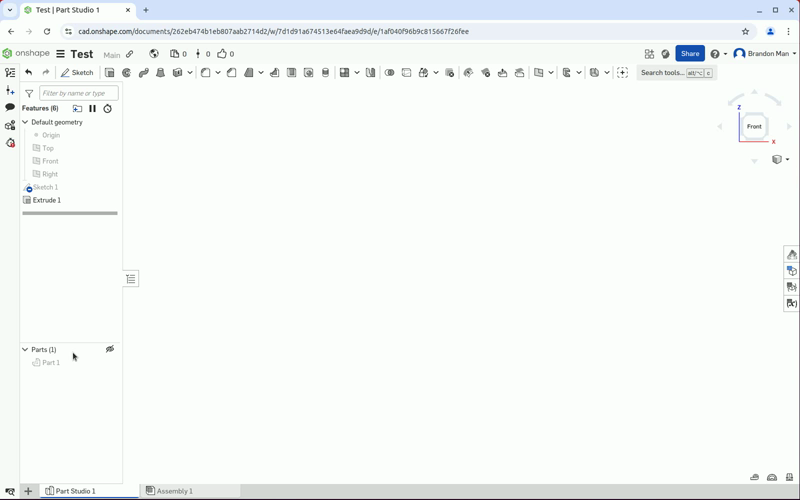
key(shift+y)
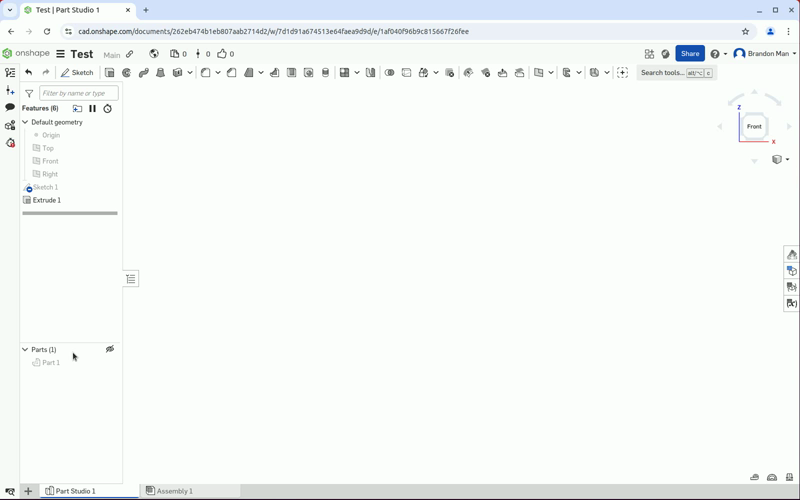
key(shift+s)
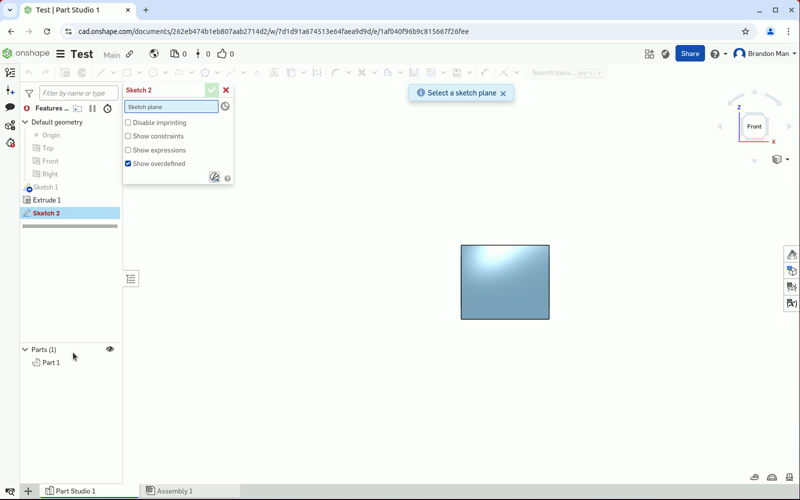
mouse_move(73, 163)
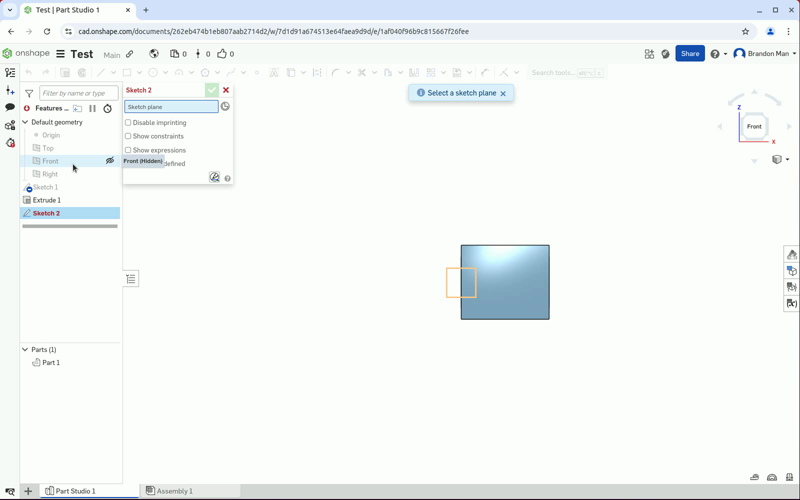
click(73, 163)
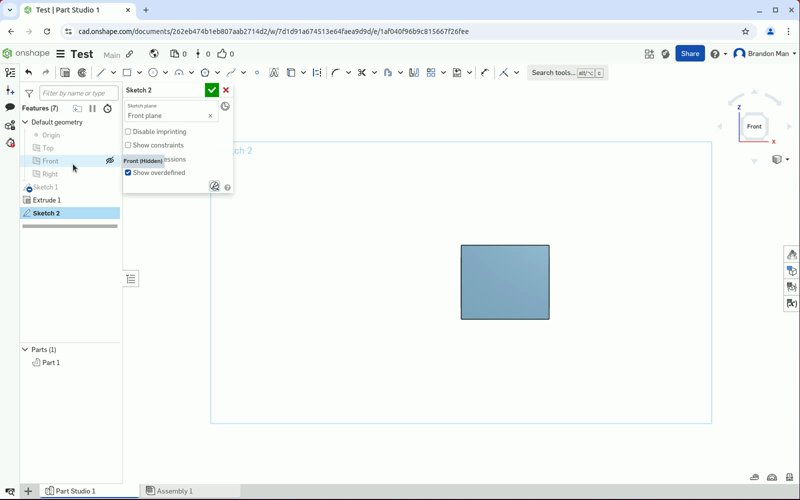
mouse_move(73, 352)
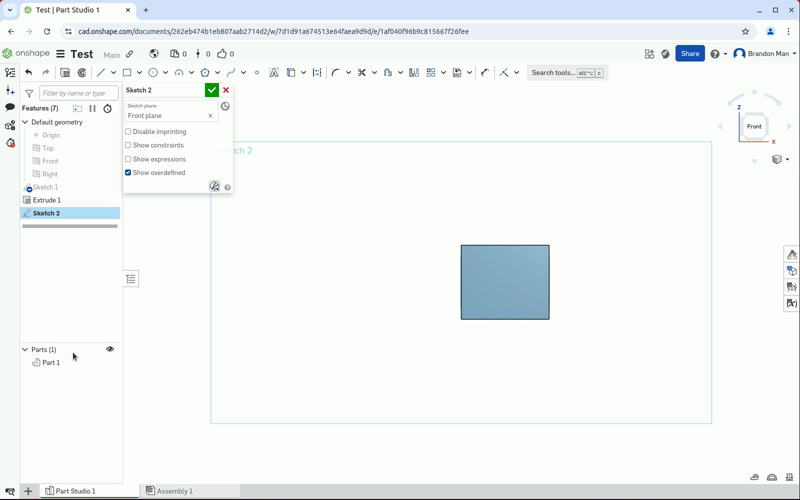
key(y)
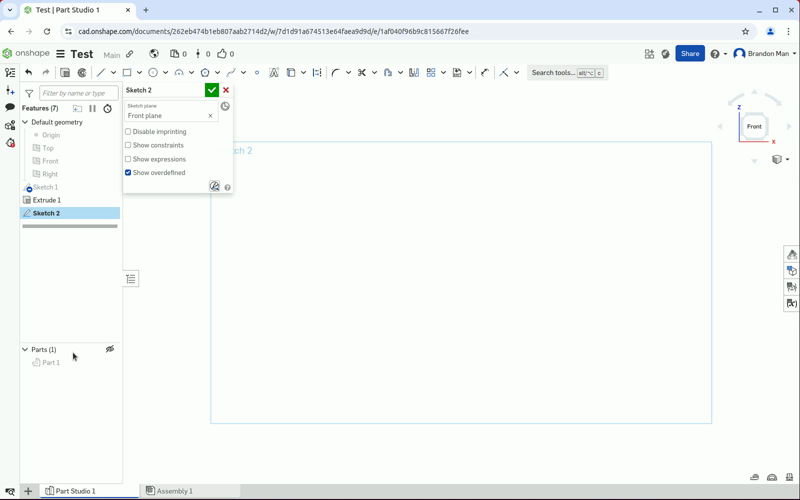
key(l)
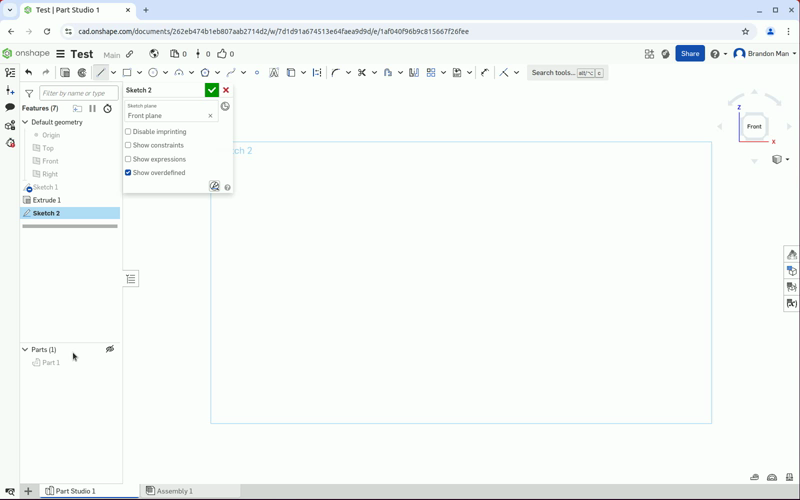
key_down(shift)
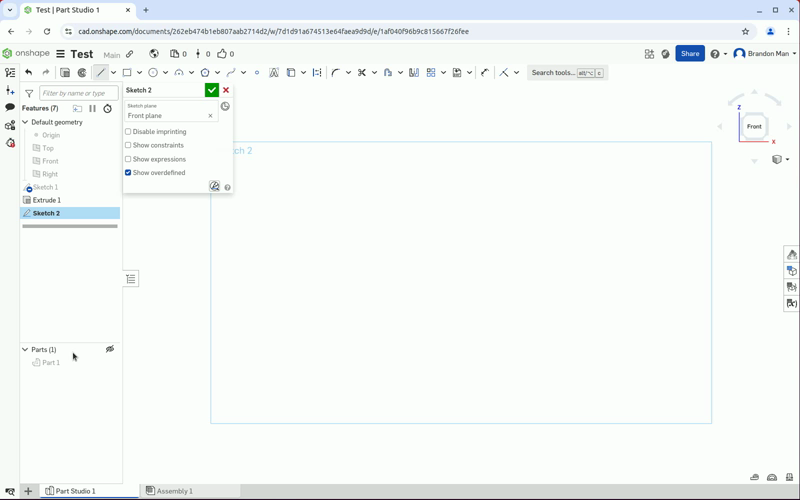
mouse_move(430, 228)
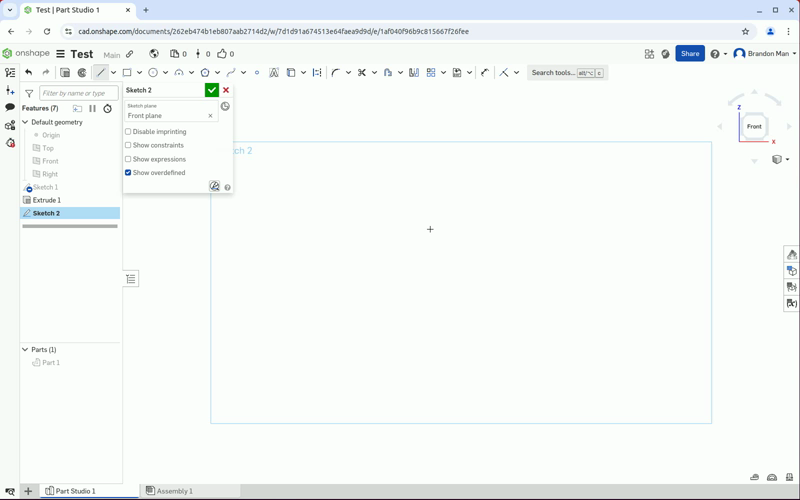
click(430, 228)
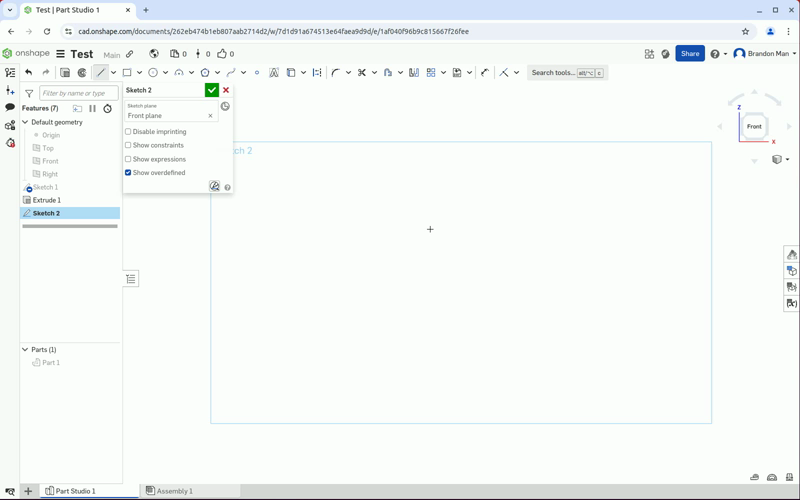
key_up(shift)
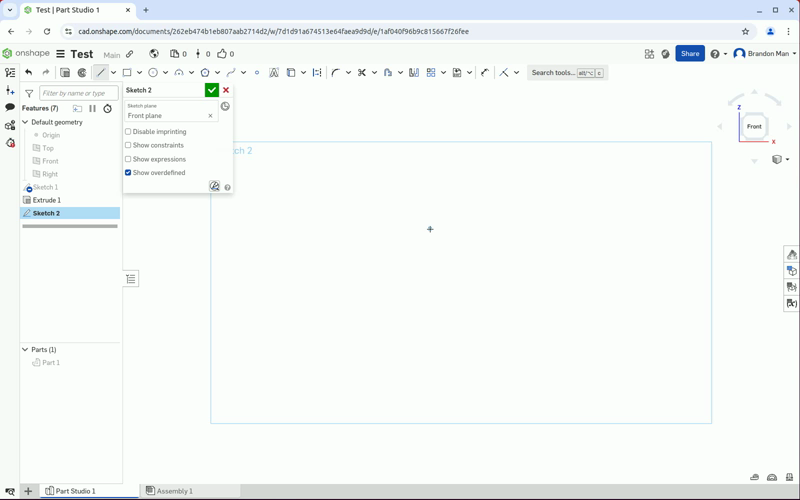
key_down(shift)
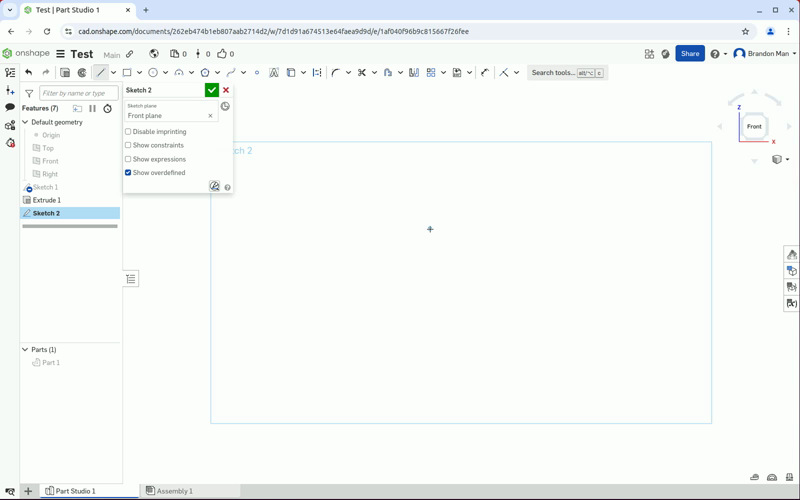
mouse_move(460, 228)
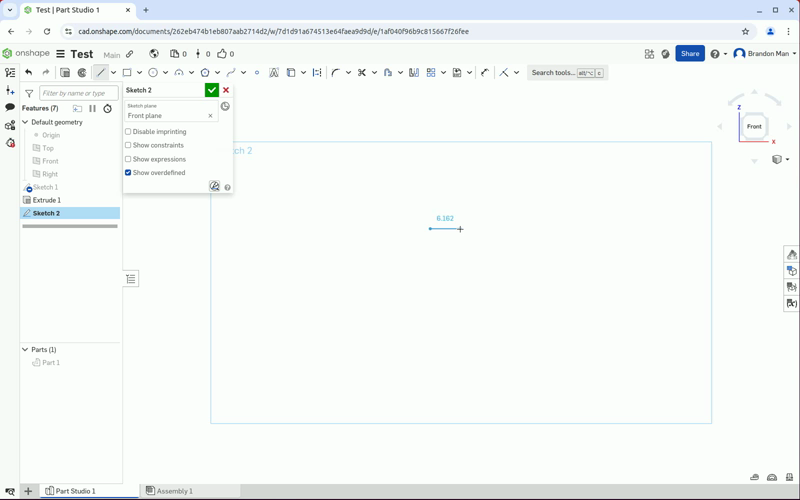
mouse_move(460, 247)
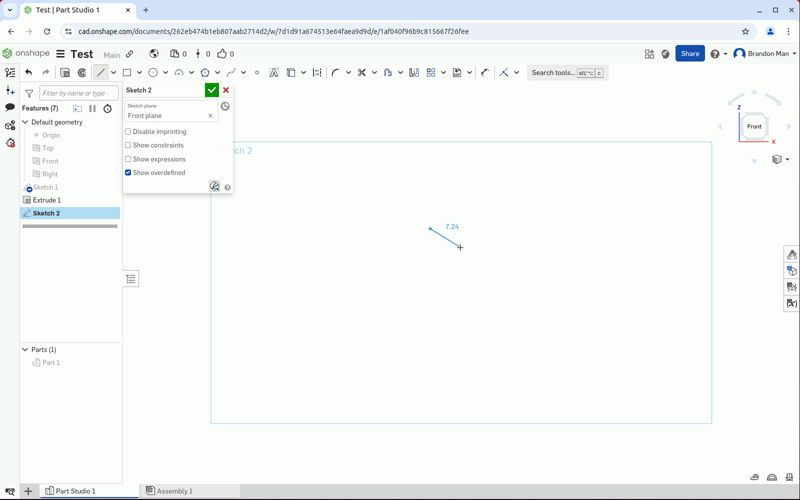
click(460, 247)
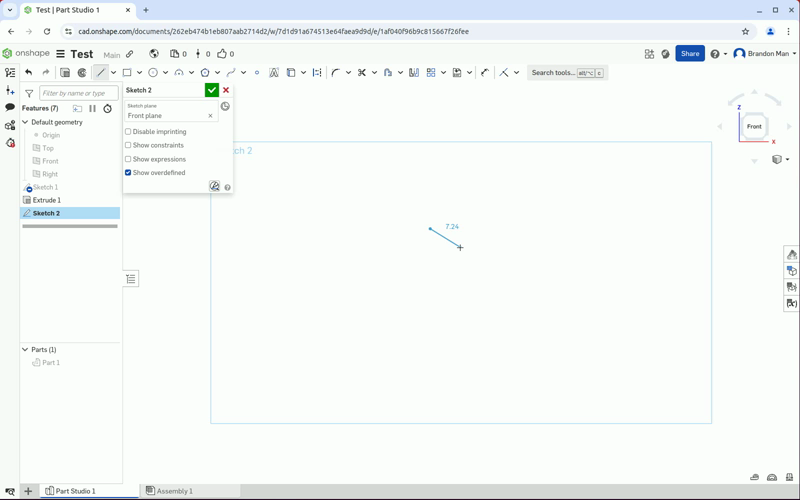
key_up(shift)
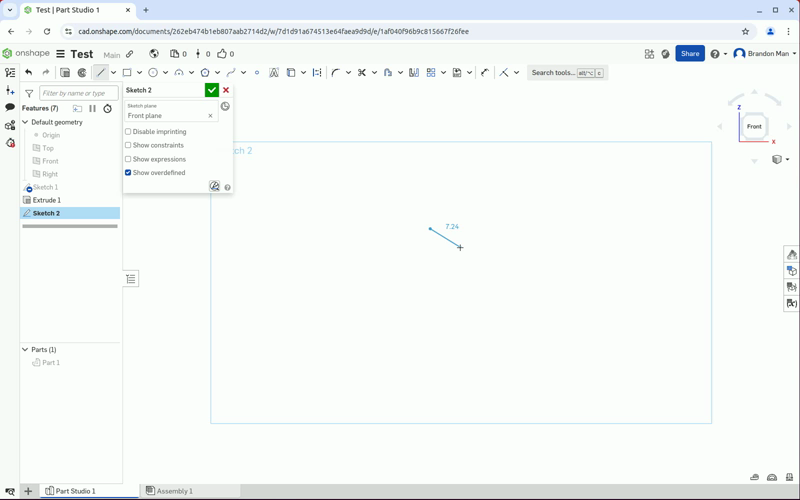
key_down(shift)
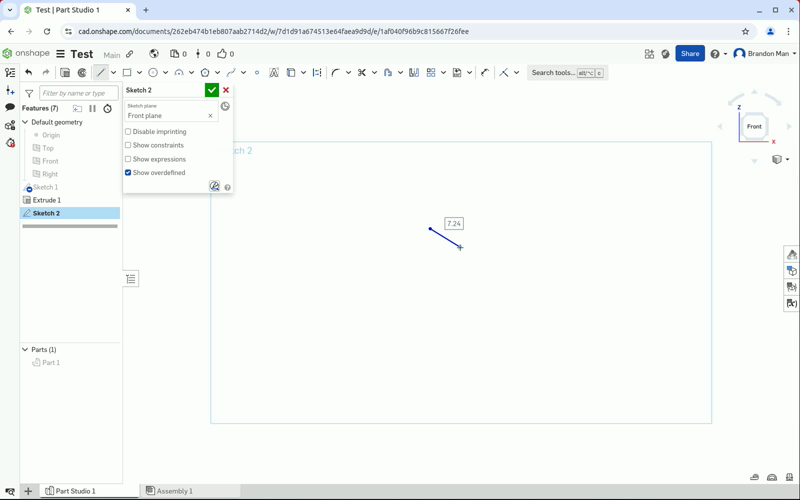
mouse_move(543, 247)
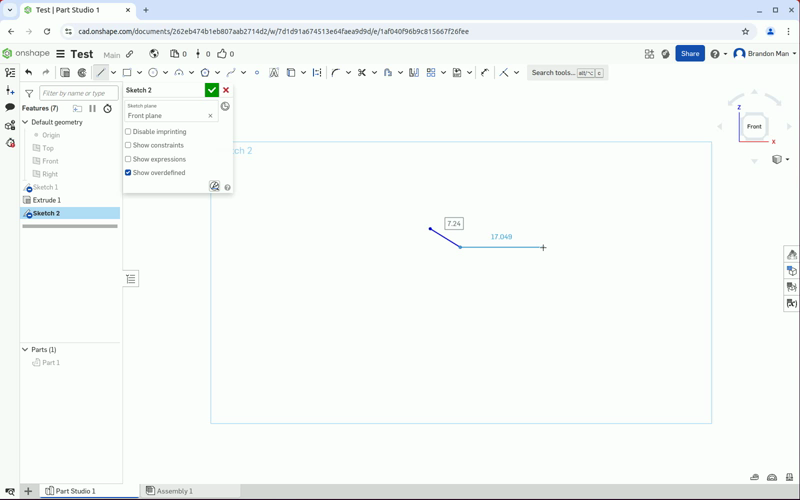
click(543, 247)
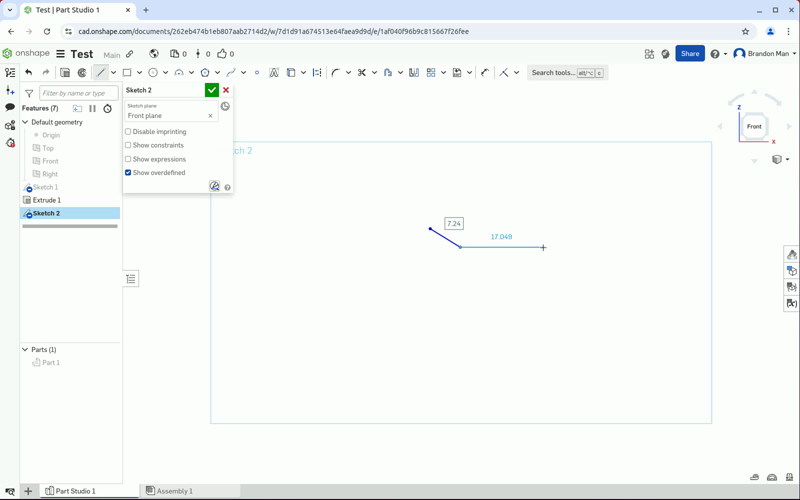
key_up(shift)
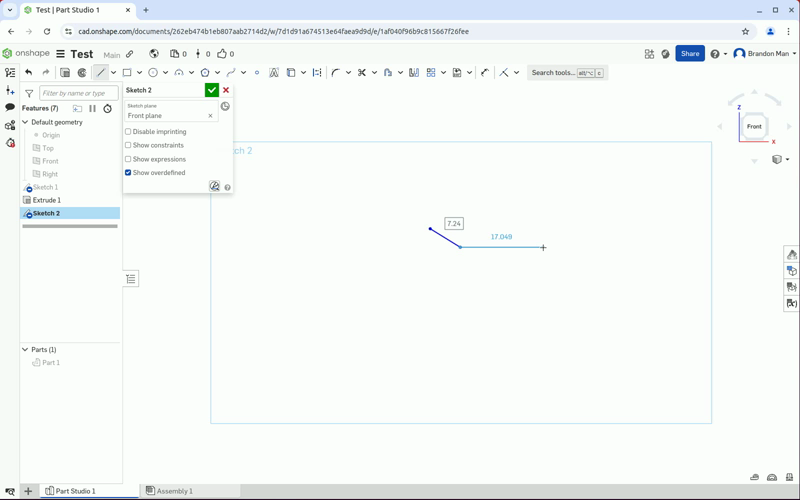
key_down(shift)
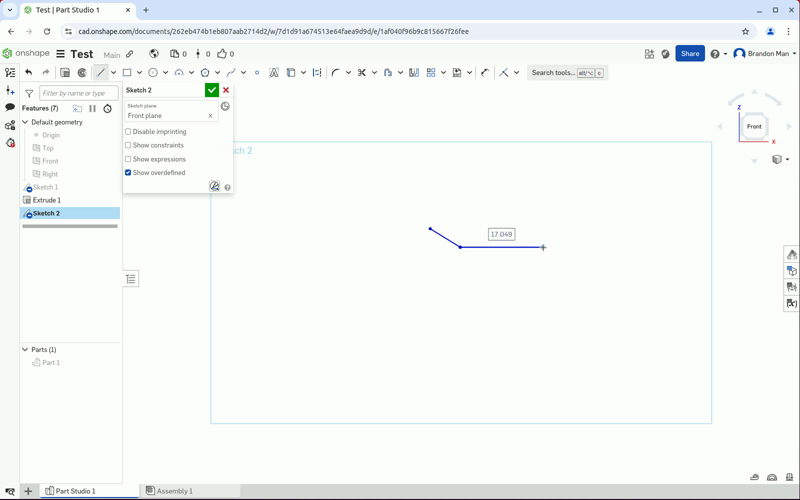
mouse_move(573, 247)
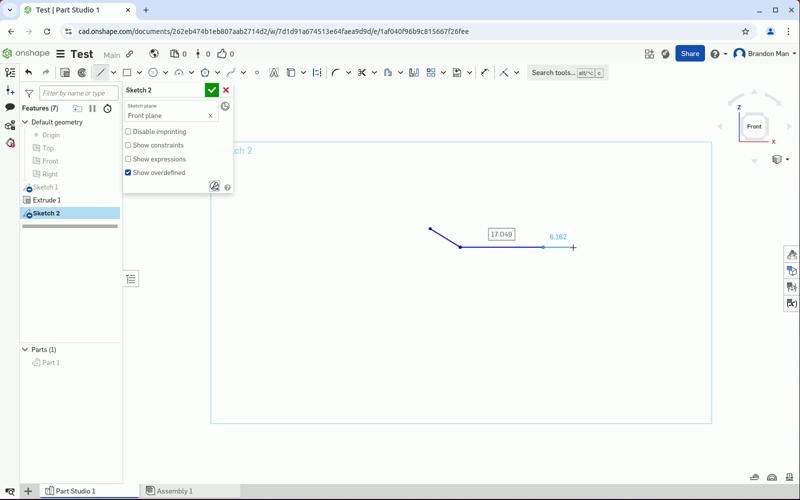
mouse_move(573, 229)
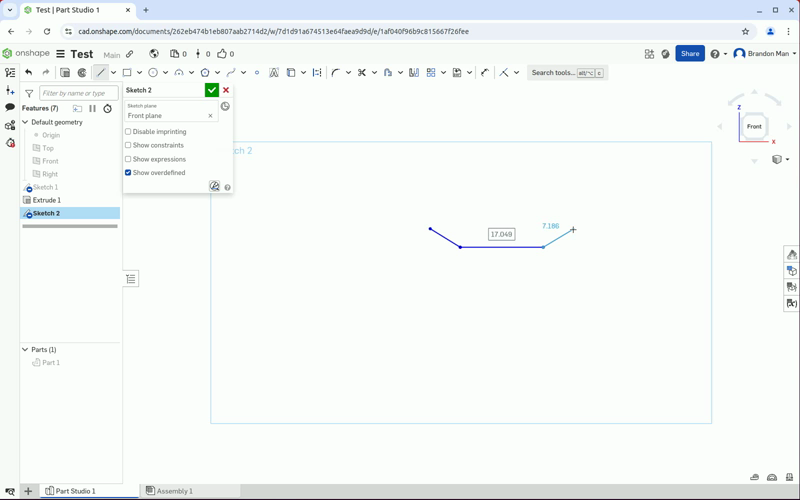
click(573, 229)
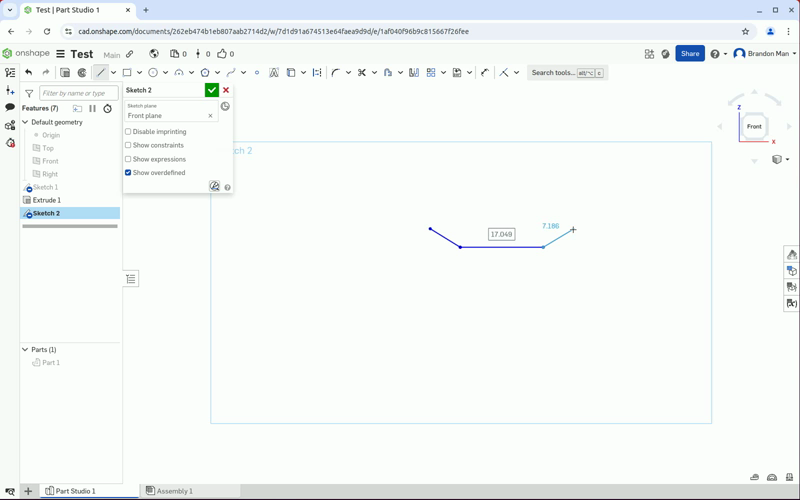
key_up(shift)
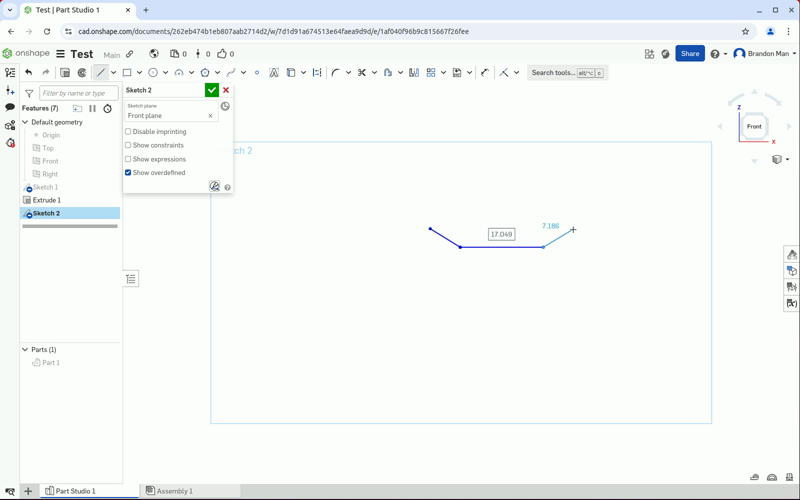
key_down(shift)
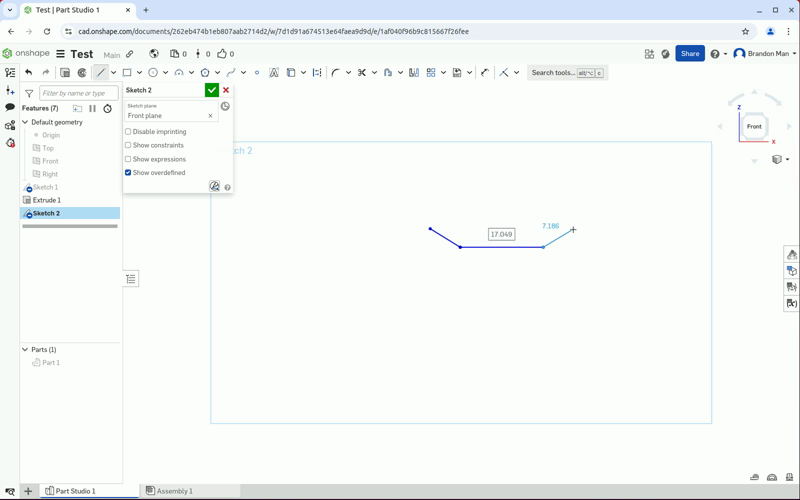
mouse_move(589, 229)
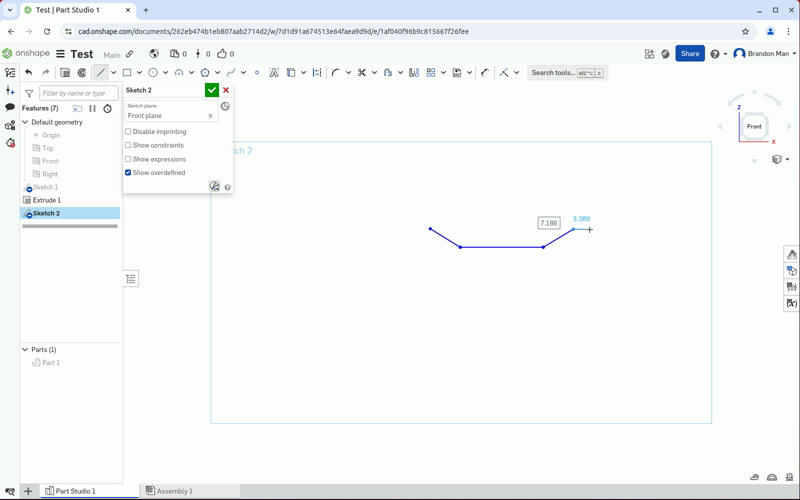
mouse_move(573, 216)
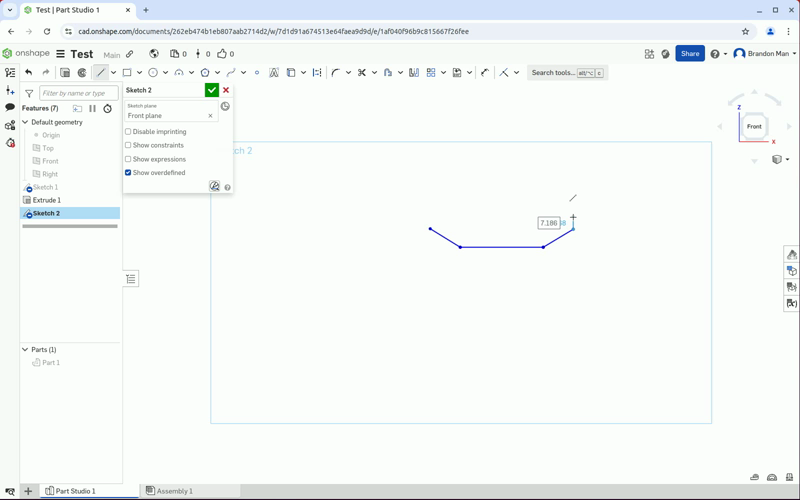
click(573, 216)
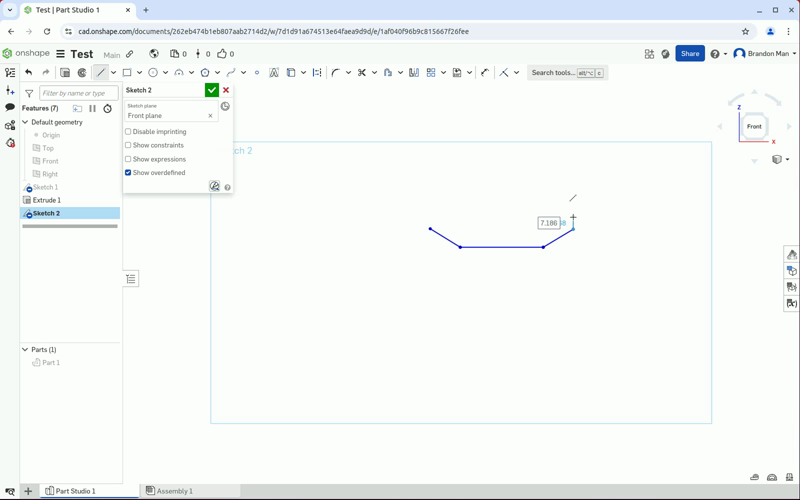
key_up(shift)
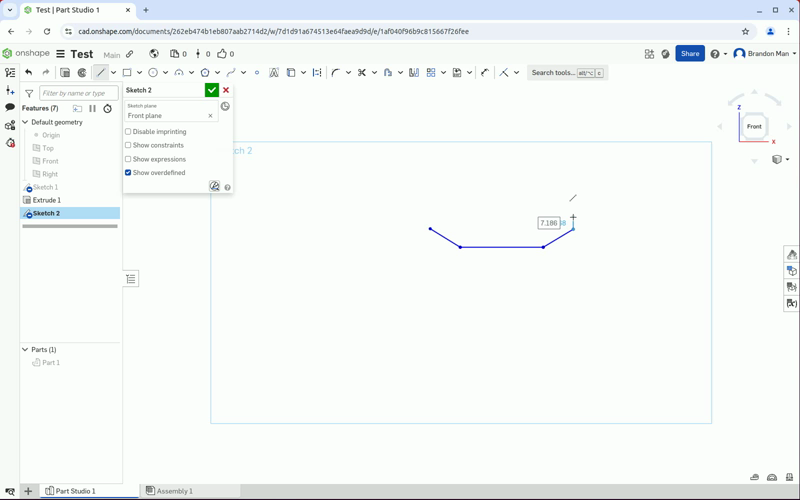
key_down(shift)
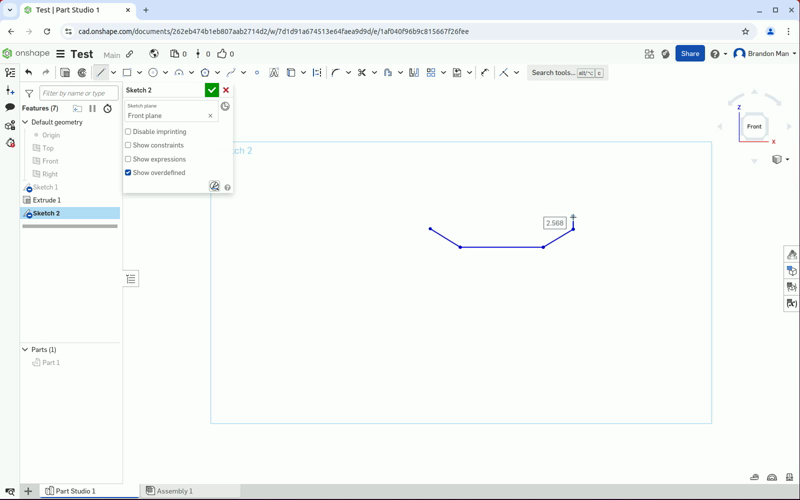
mouse_move(430, 216)
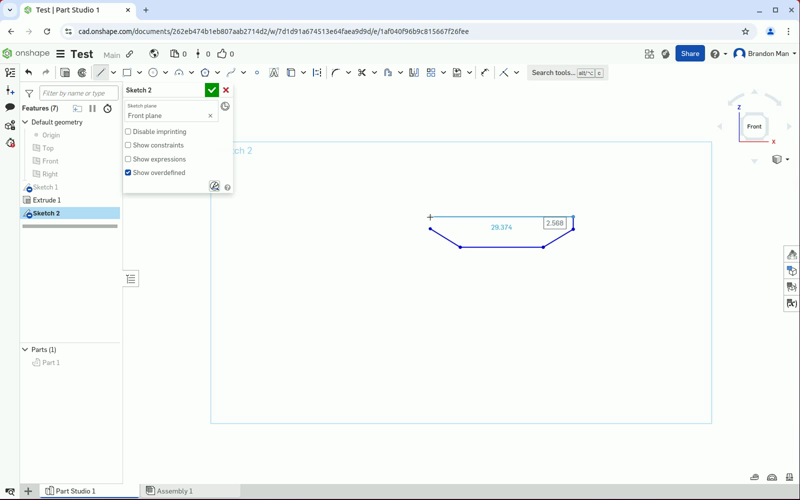
click(430, 216)
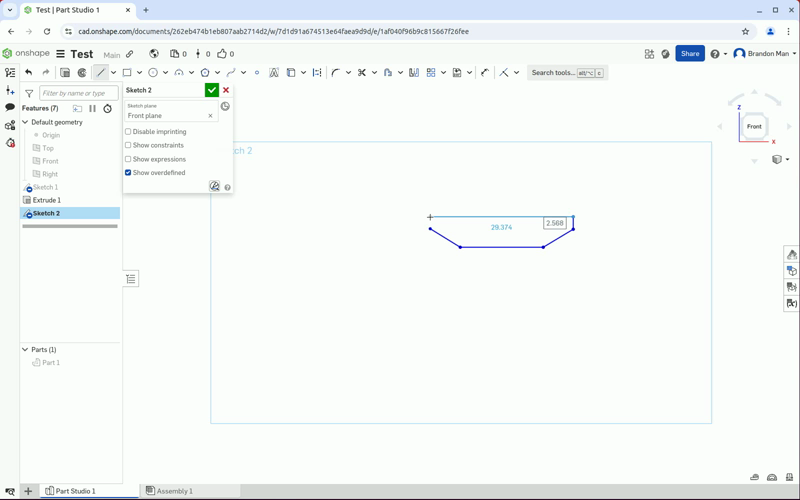
key_up(shift)
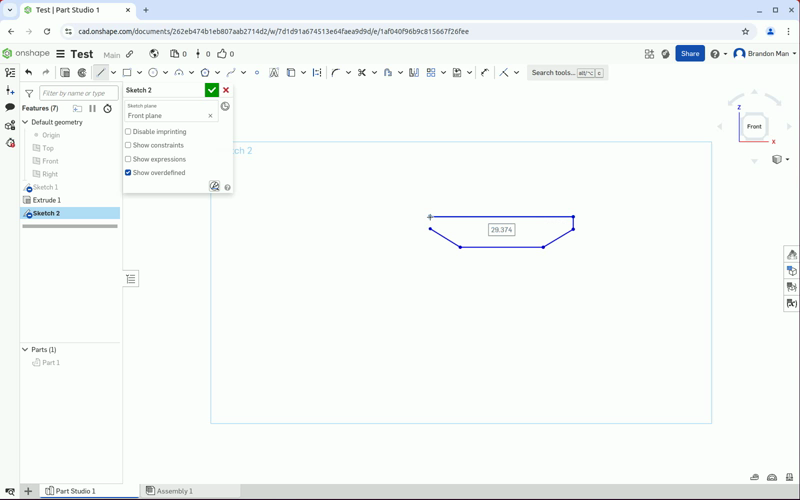
mouse_move(460, 216)
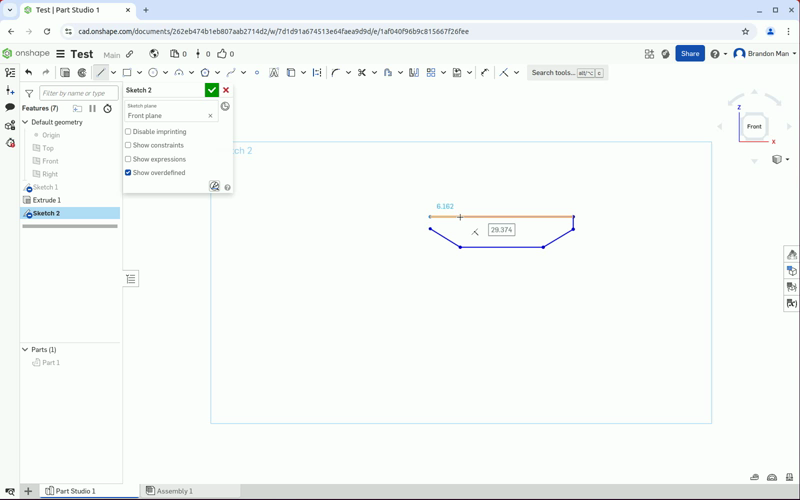
key_down(shift)
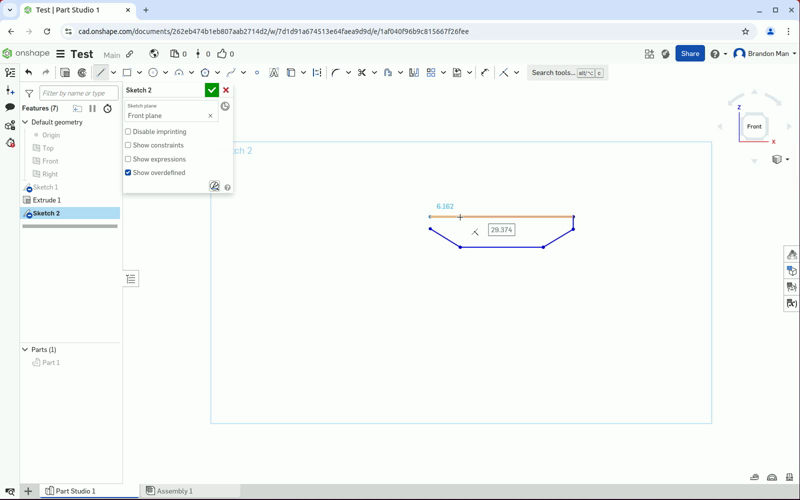
mouse_move(430, 228)
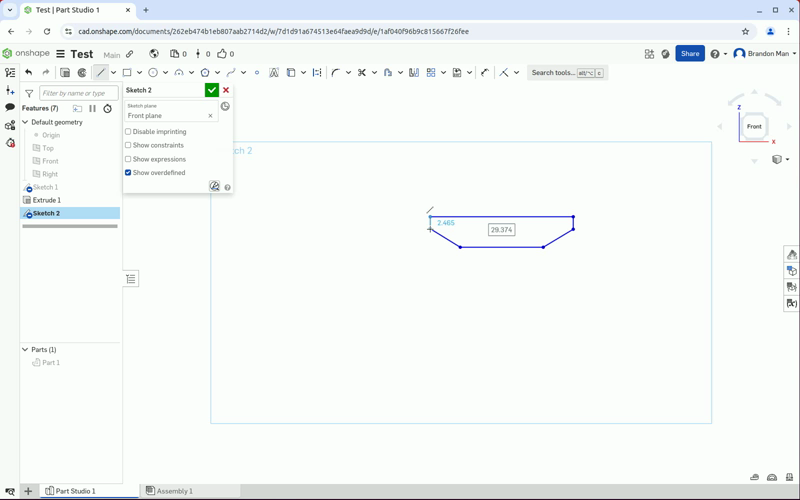
key_up(shift)
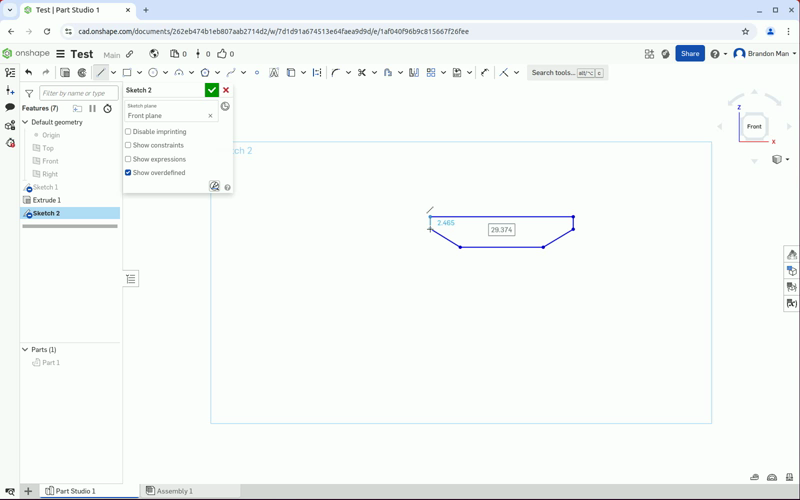
click(430, 228)
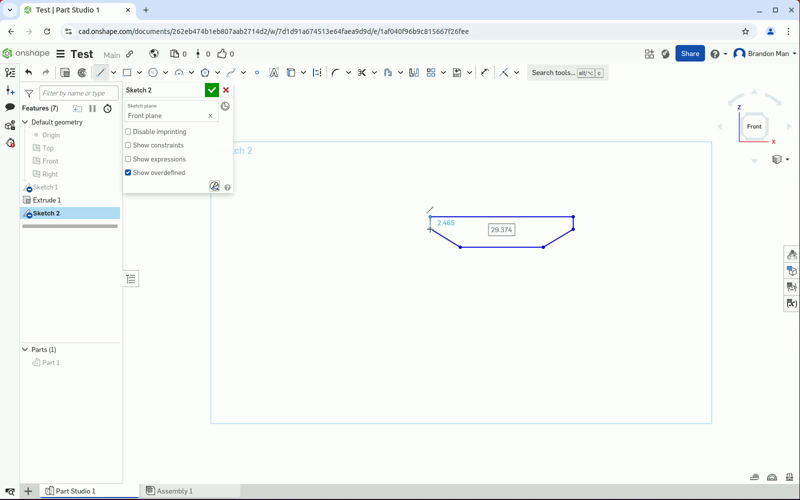
key(esc)
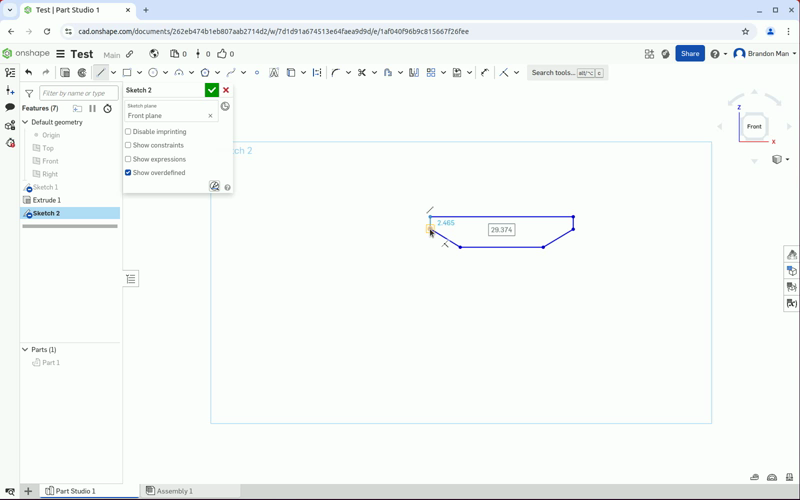
mouse_move(511, 239)
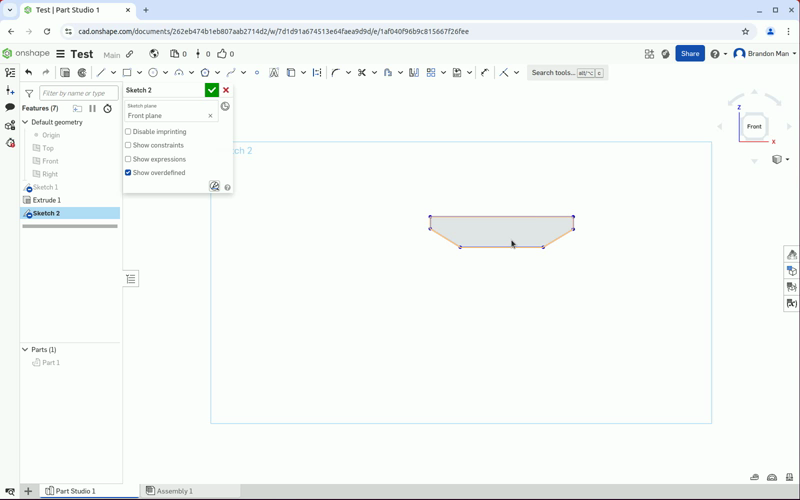
click(511, 239)
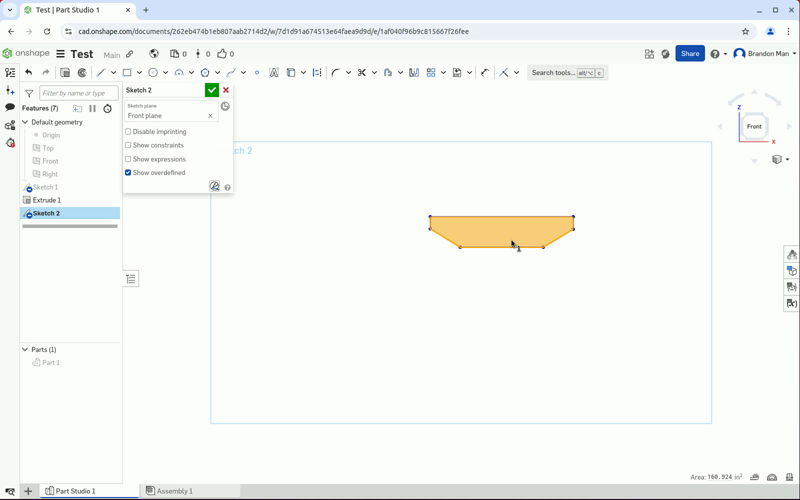
mouse_move(73, 352)
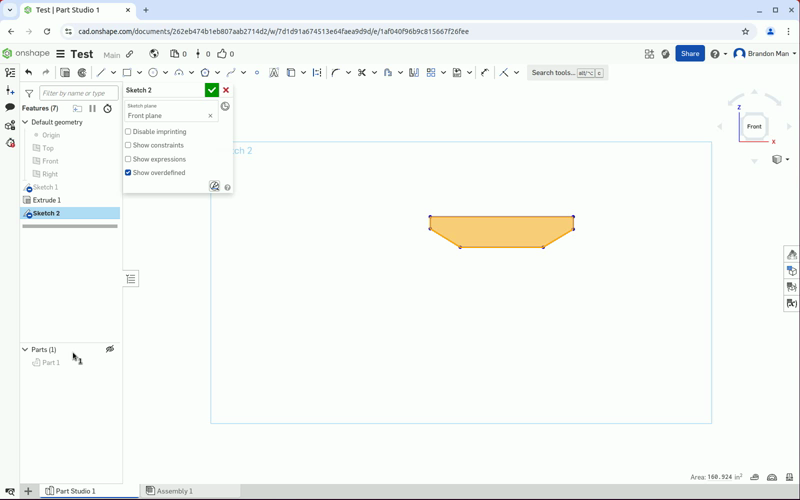
key(shift+y)
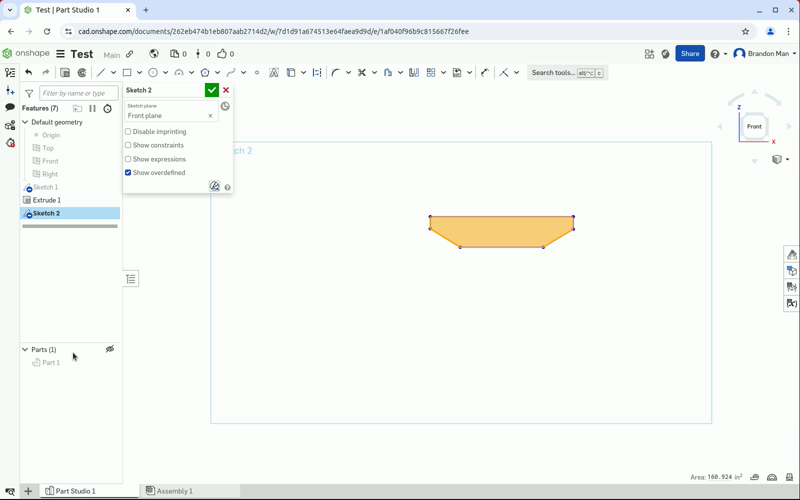
key(shift+e)
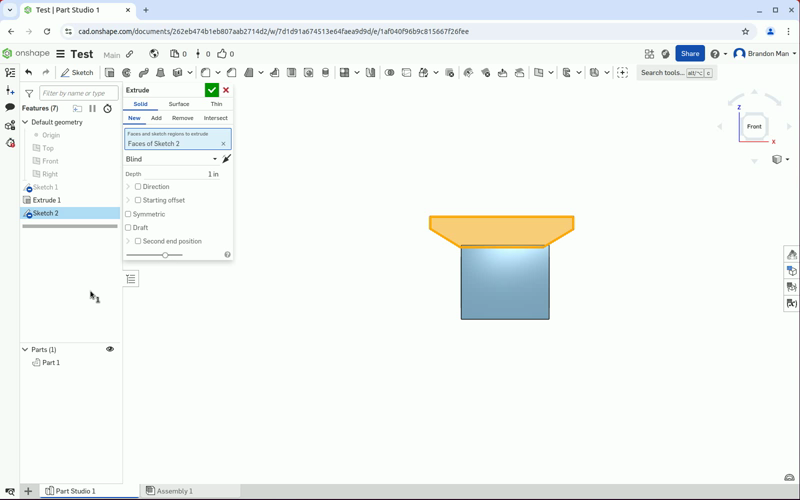
mouse_move(143, 106)
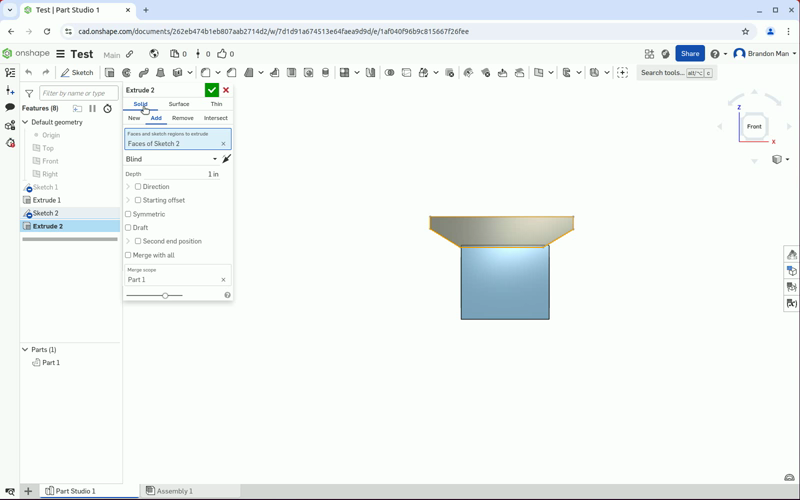
click(143, 106)
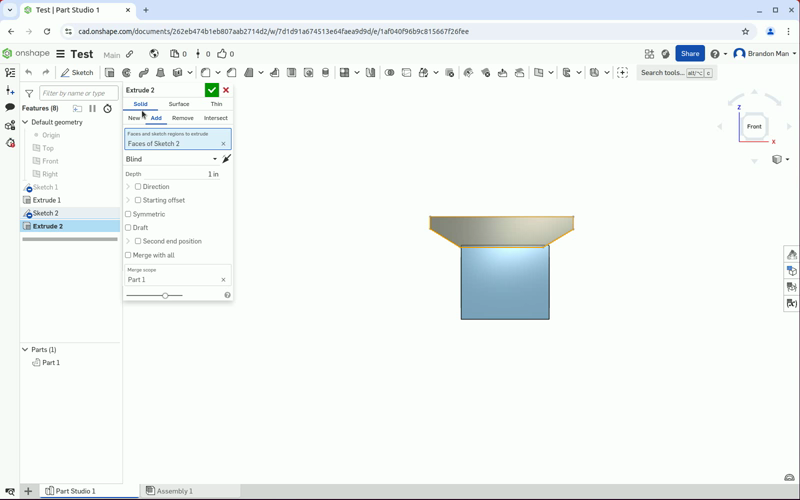
mouse_move(137, 120)
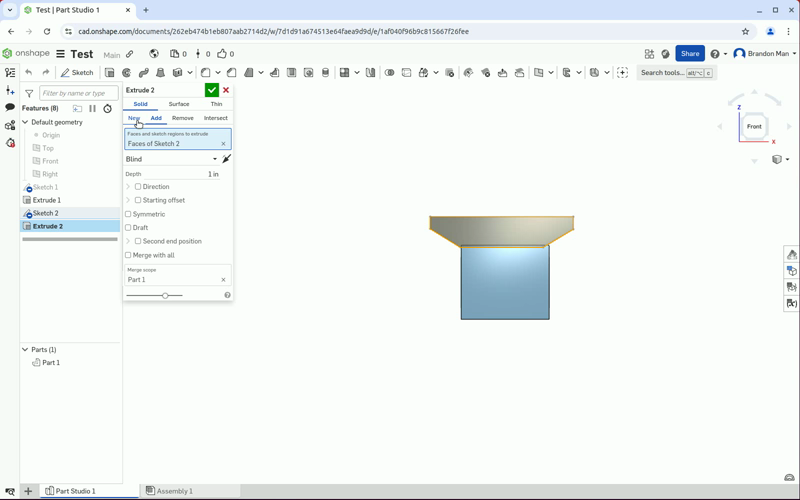
click(137, 120)
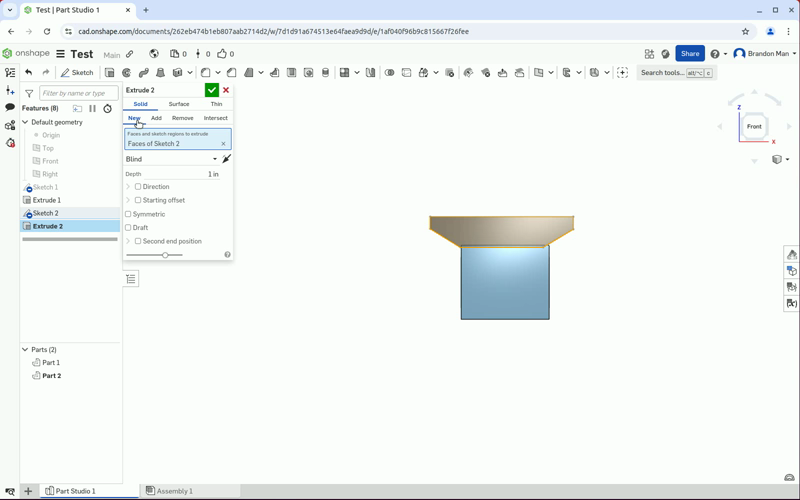
key(tab, 4)
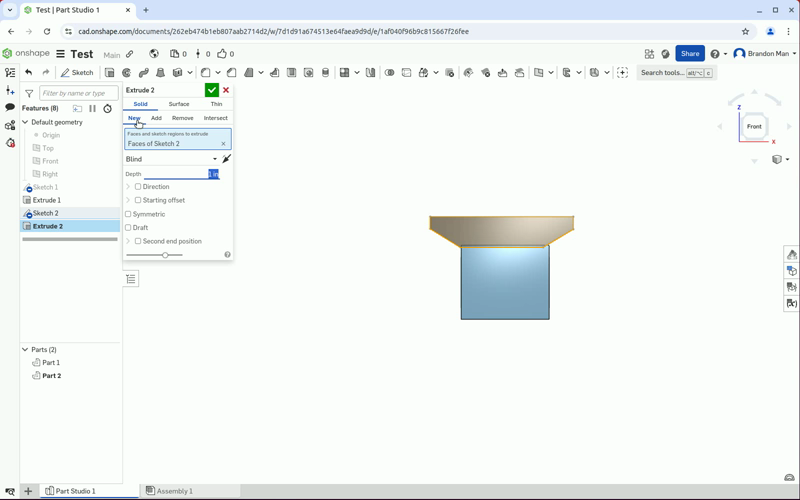
text(3.852)
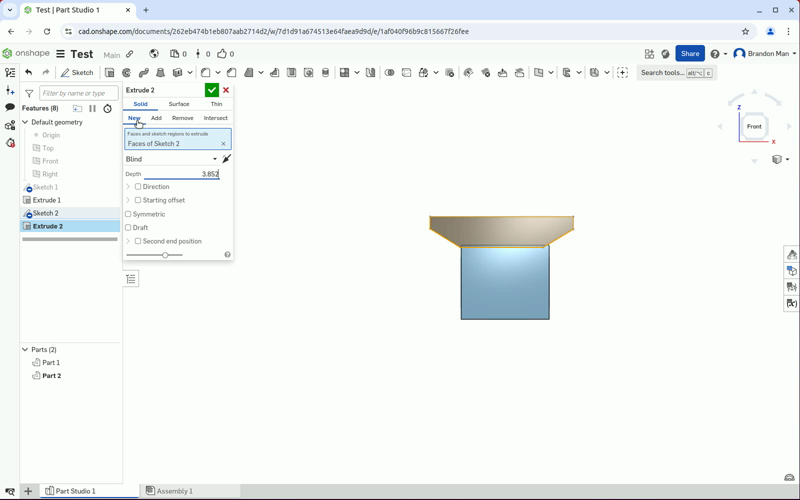
key(tab, 3)
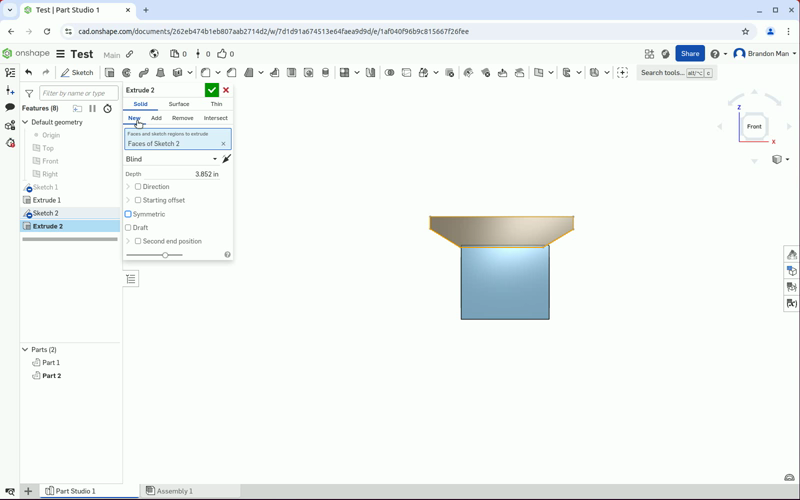
key(space)
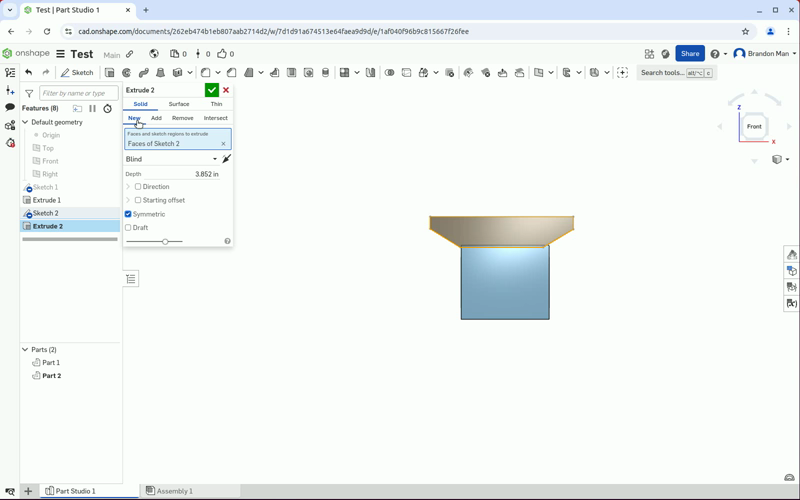
key(enter)
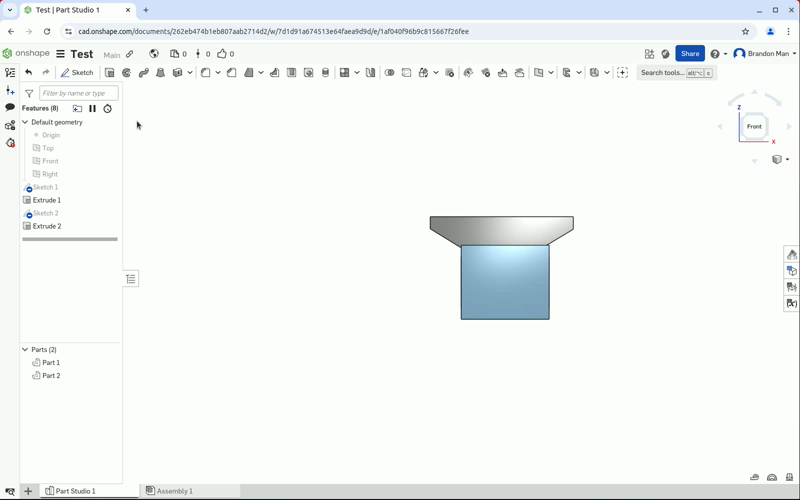
key(shift+h)
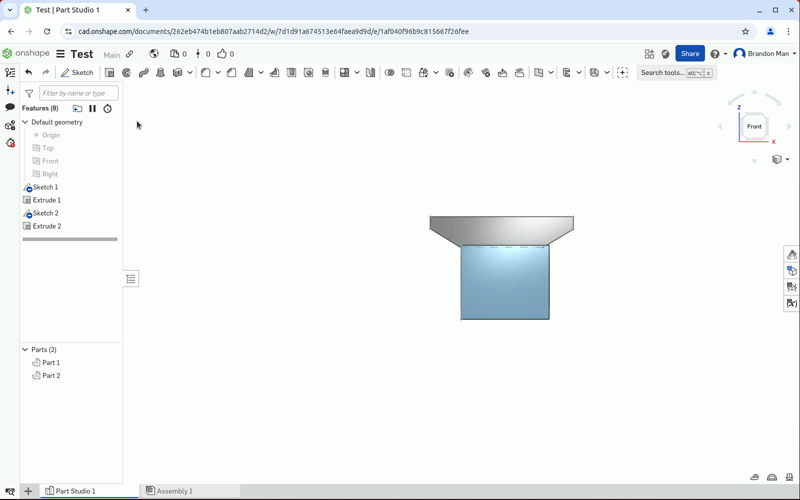
key(shift+h)
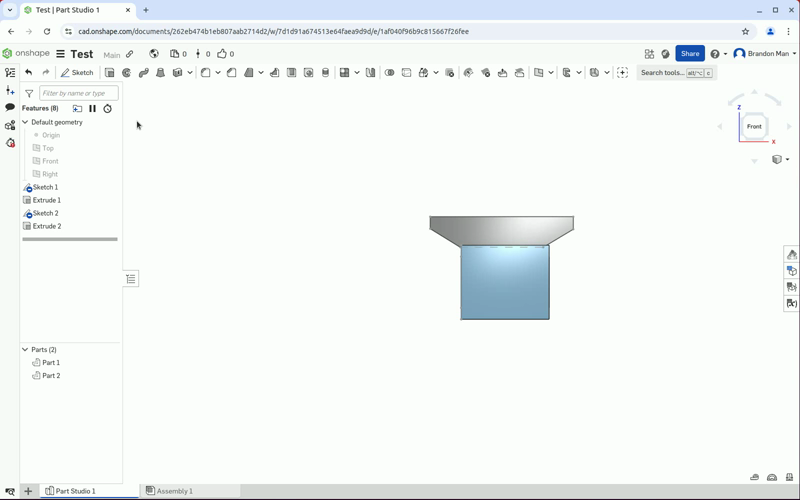
key(shift+7)
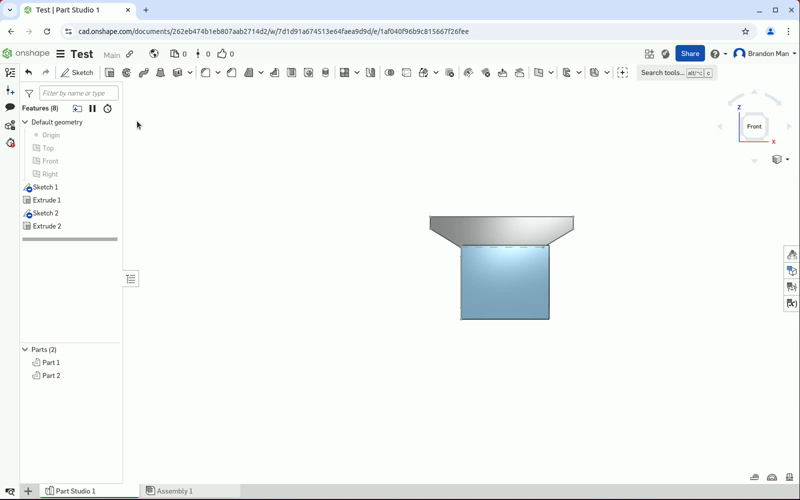
key(left, 2)
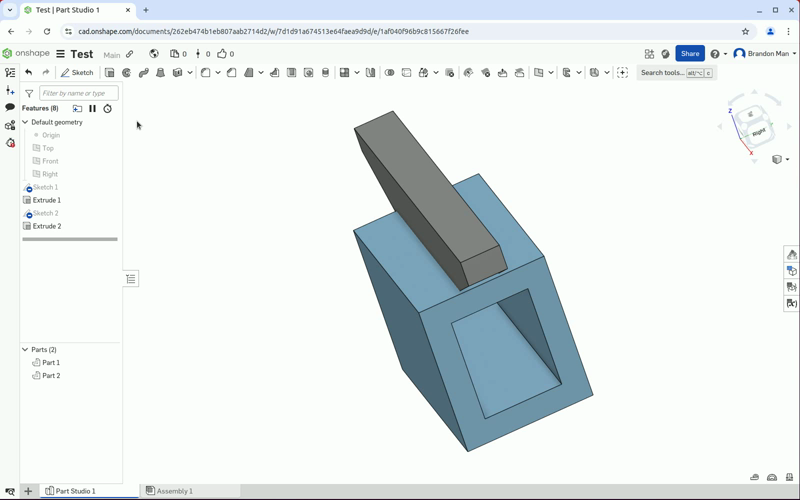
key(down, 2)
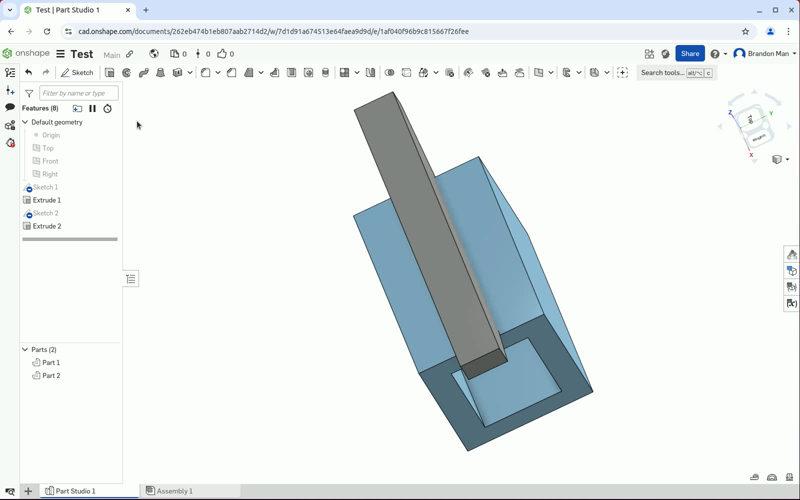
key(up, 2)
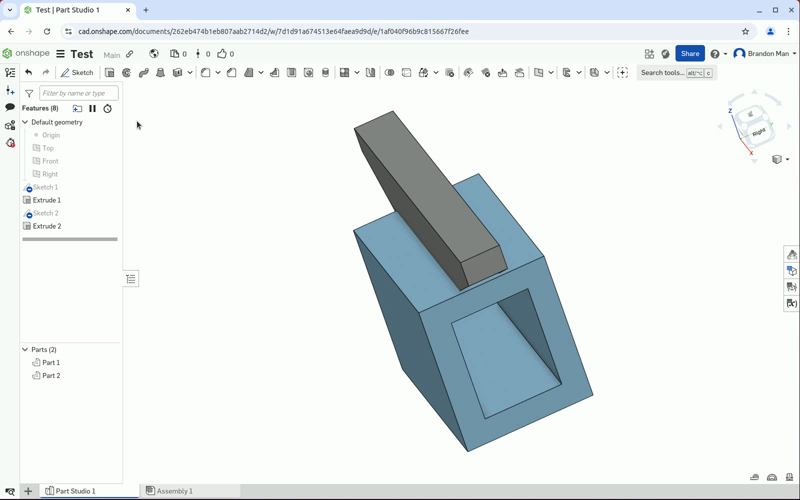
key(right, 2)
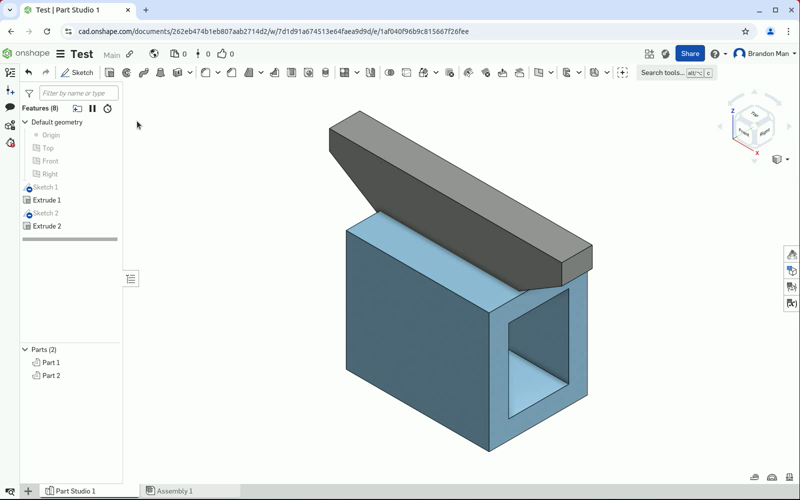
mouse_move(73, 189)
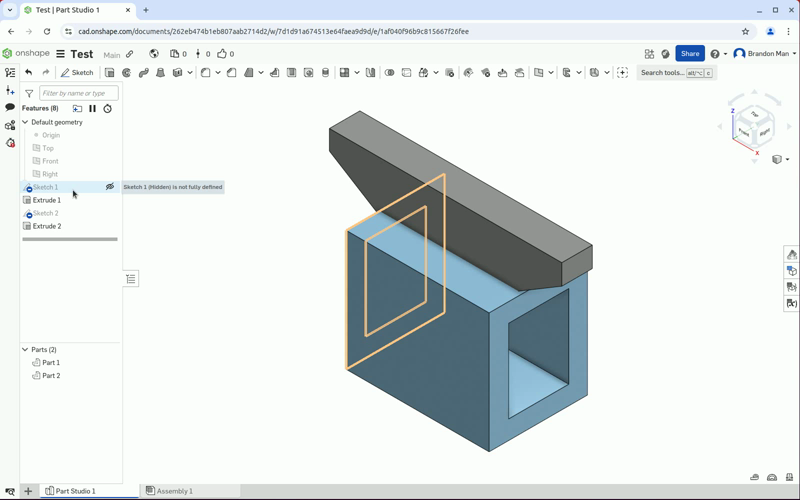
click(73, 189)